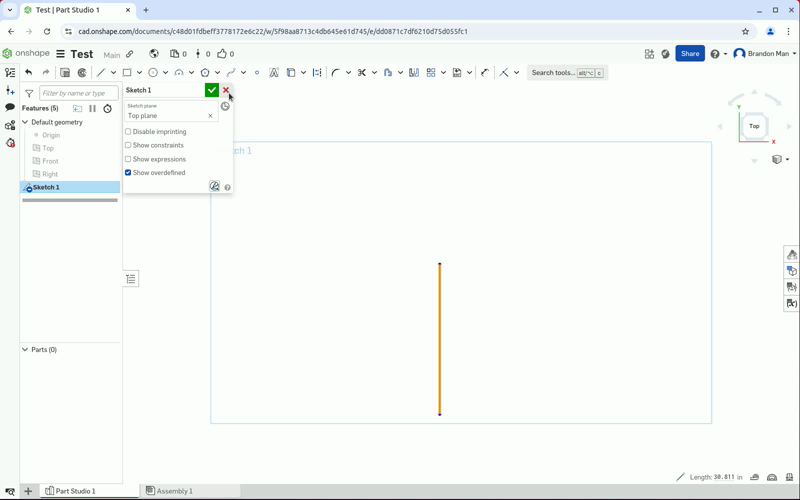
key(shift+h)
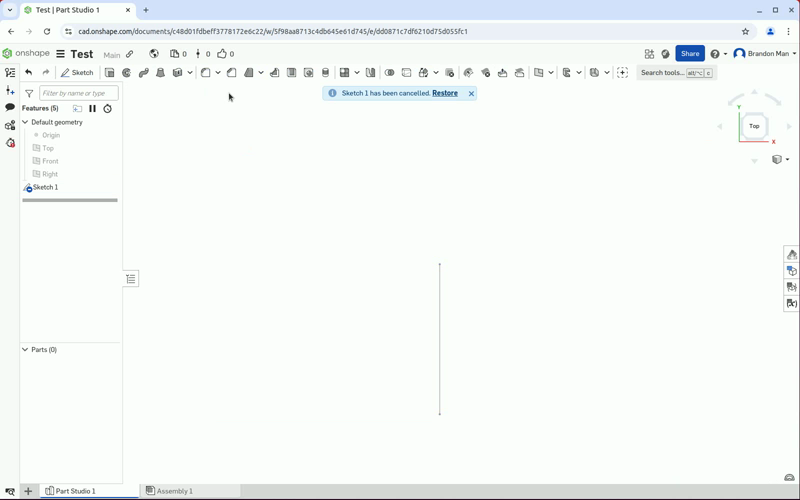
key(shift+s)
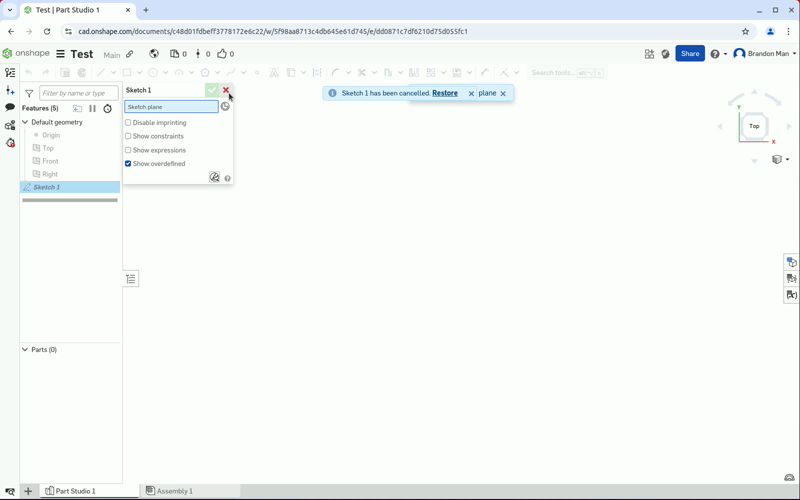
mouse_move(73, 150)
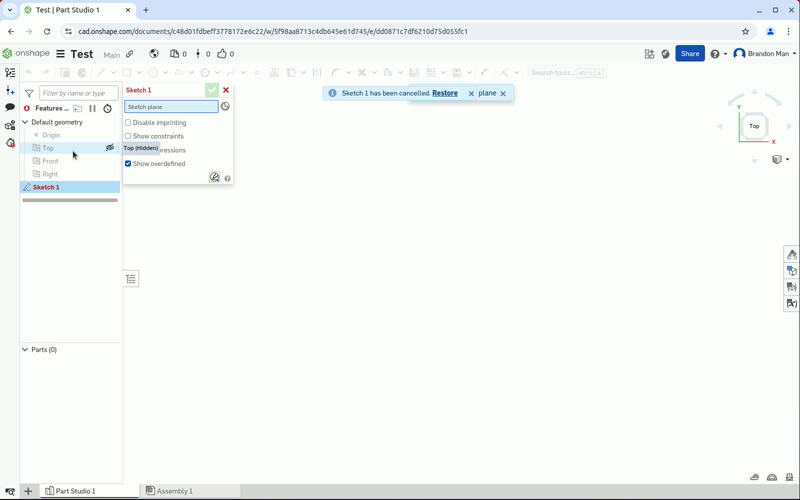
click(73, 150)
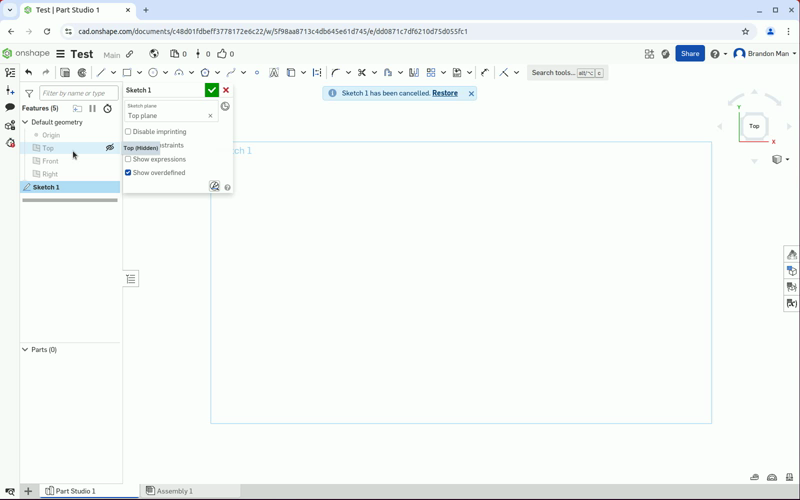
mouse_move(73, 352)
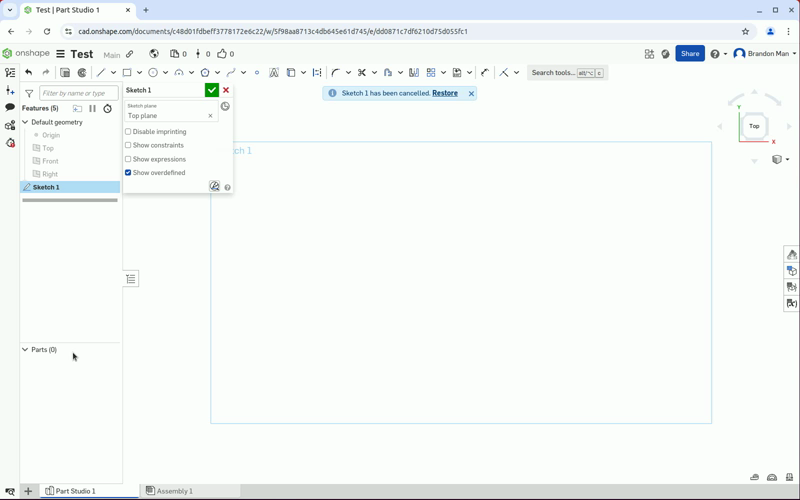
key(y)
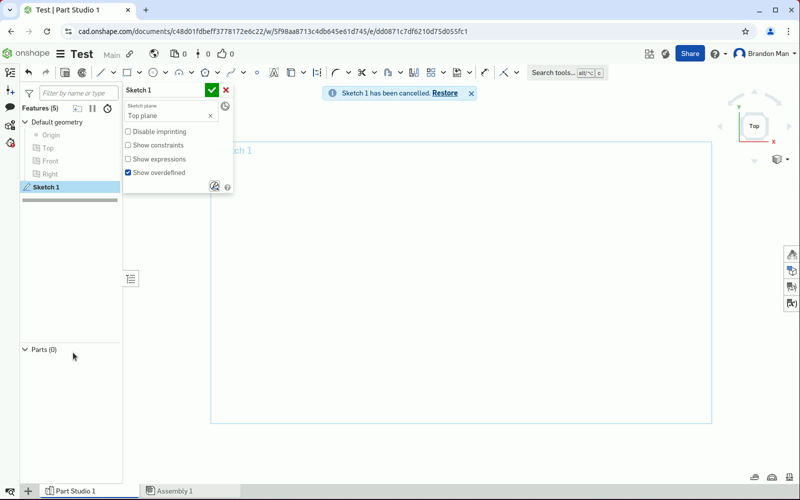
key(l)
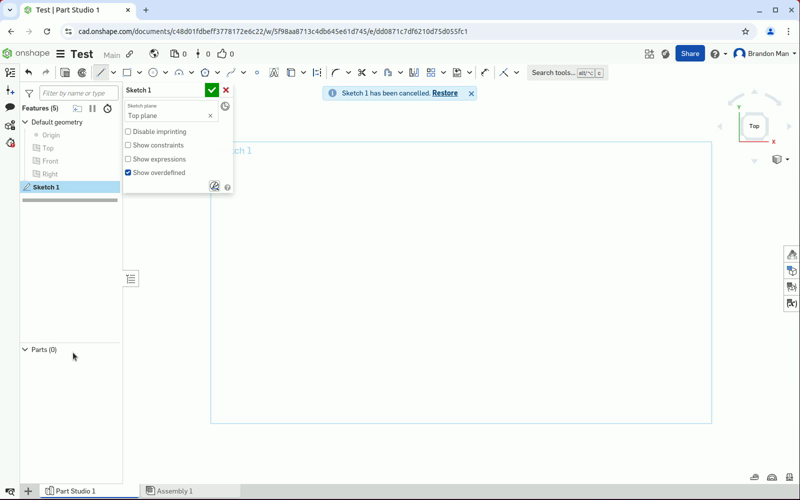
key_down(shift)
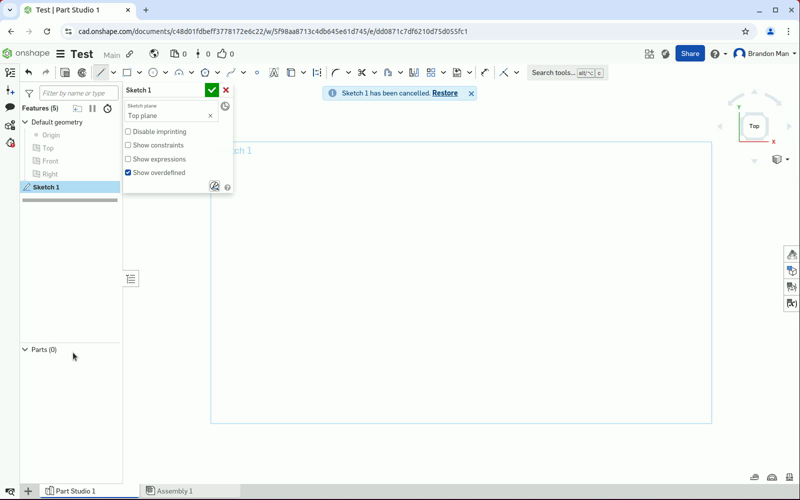
mouse_move(446, 260)
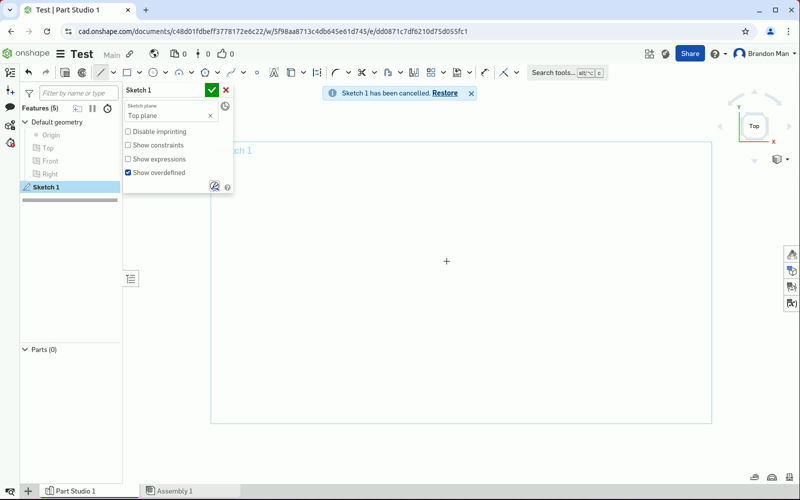
click(446, 260)
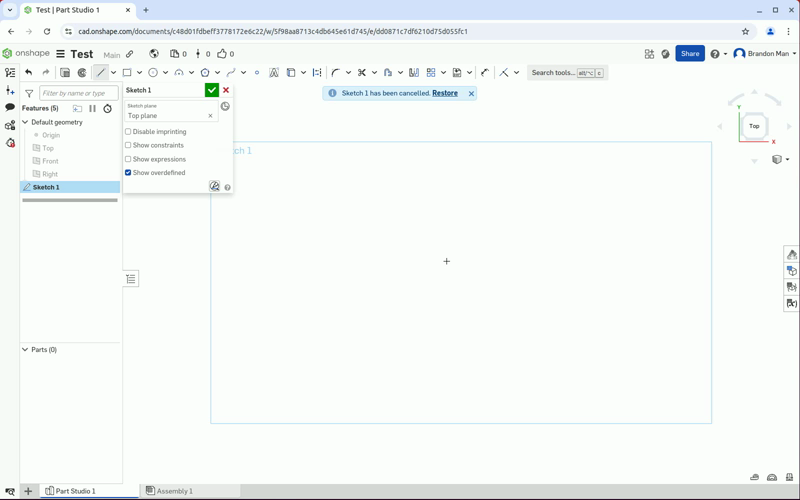
key_up(shift)
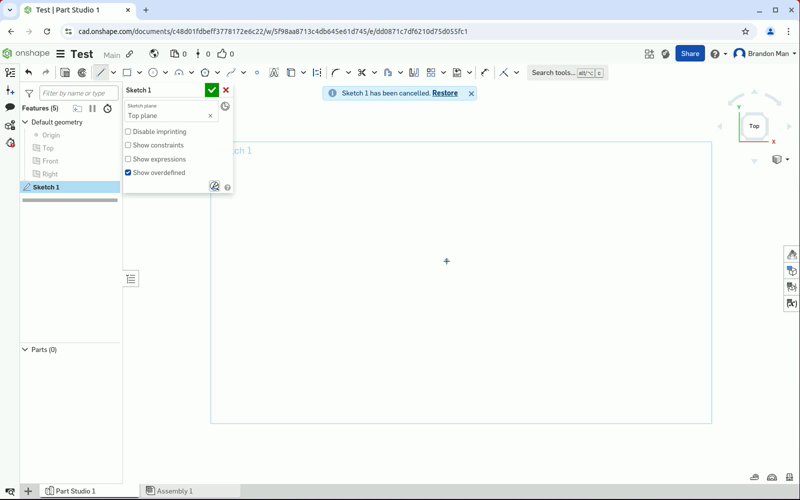
key_down(shift)
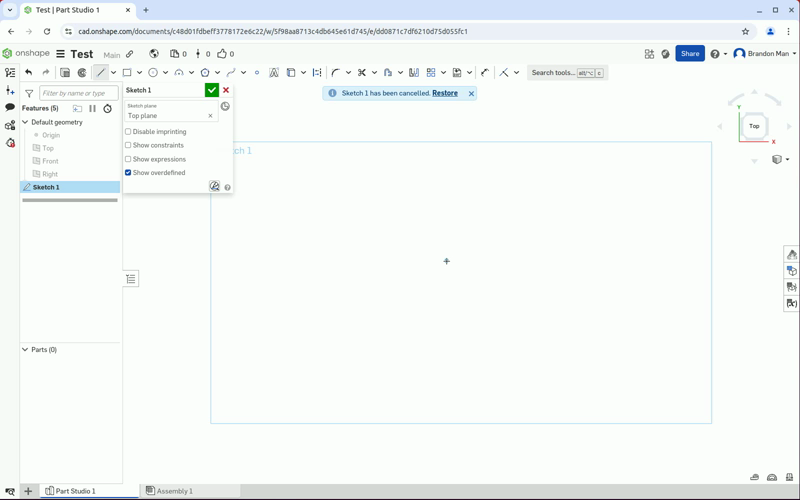
mouse_move(476, 260)
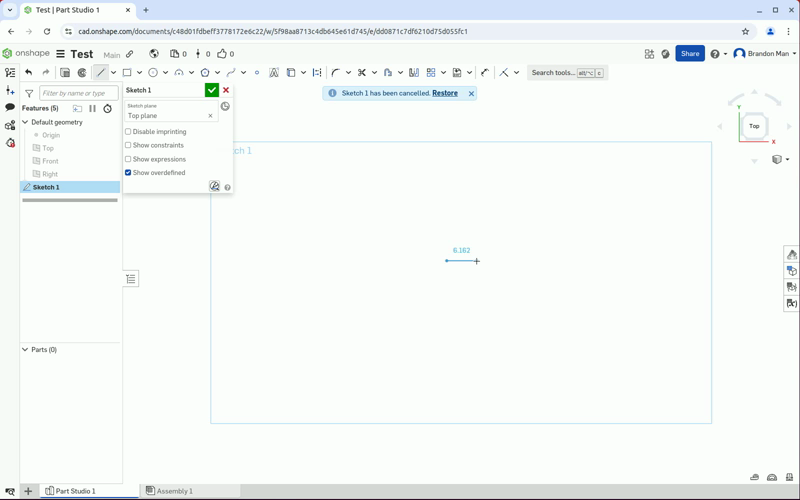
mouse_move(455, 260)
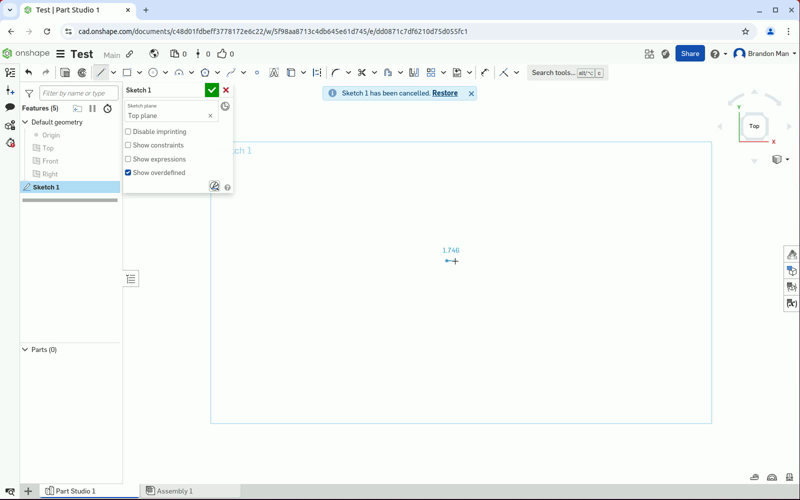
click(455, 260)
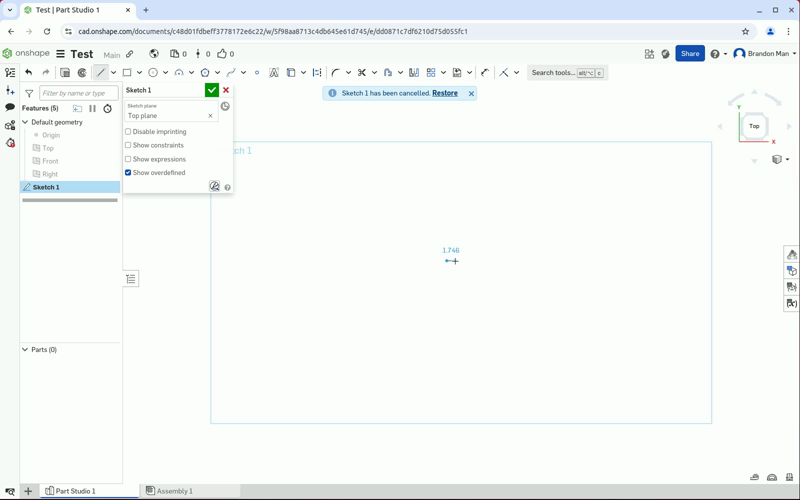
key_up(shift)
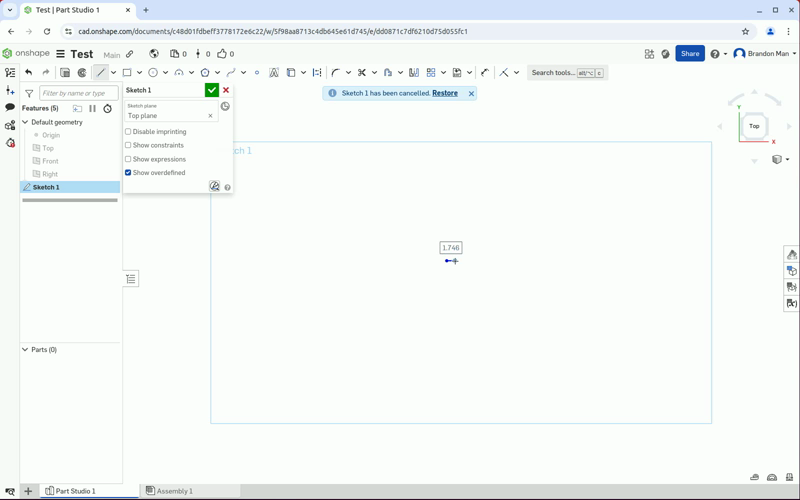
key_down(shift)
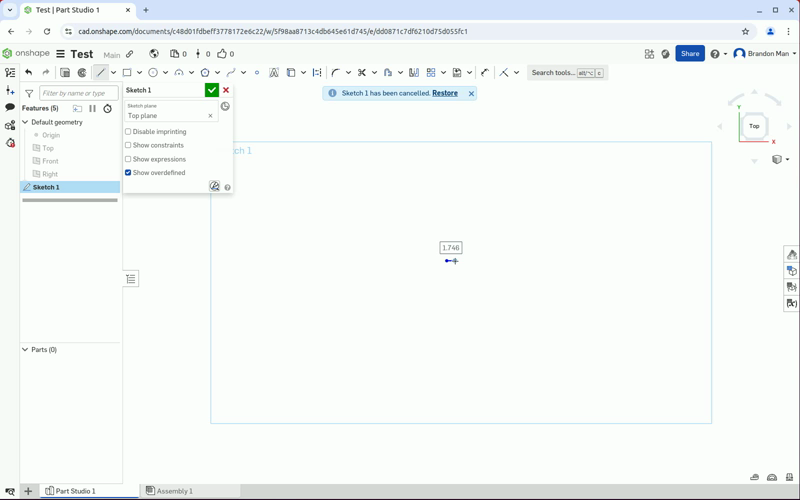
mouse_move(485, 260)
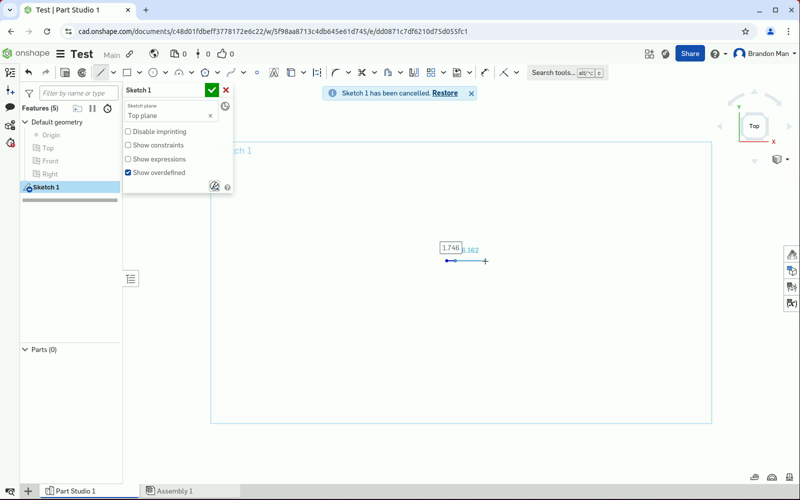
mouse_move(455, 252)
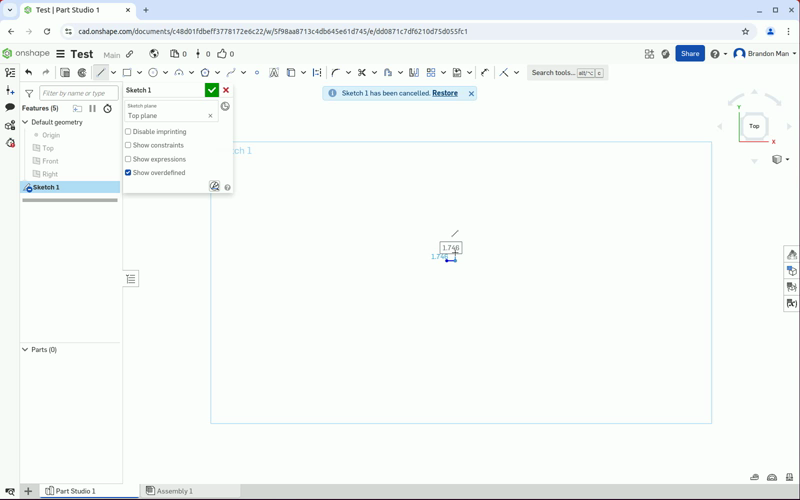
click(455, 252)
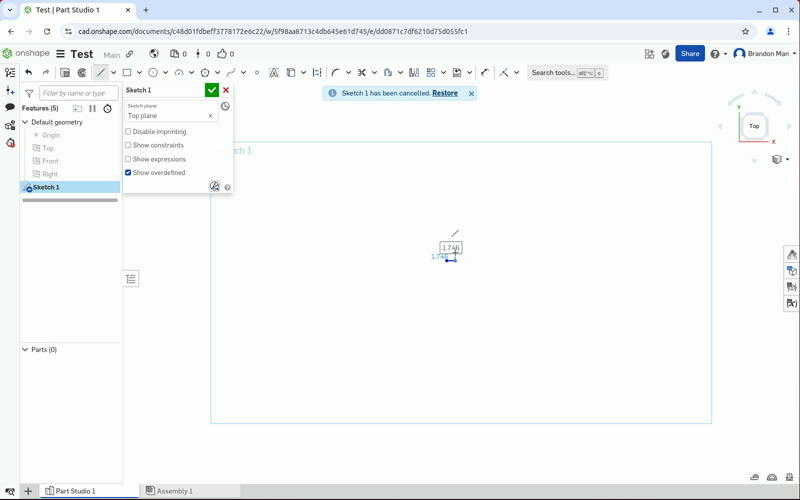
key_up(shift)
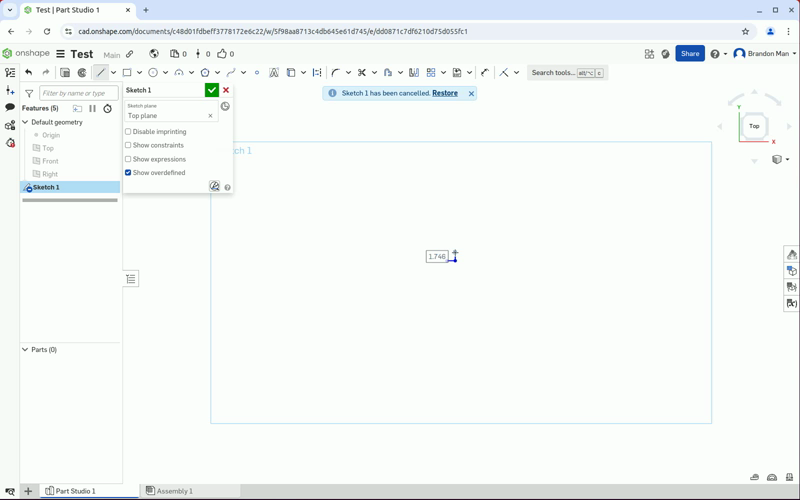
key_down(shift)
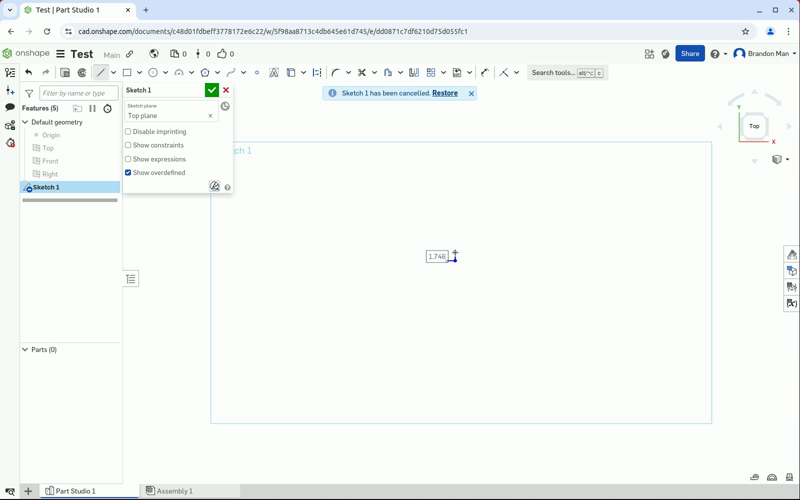
mouse_move(485, 252)
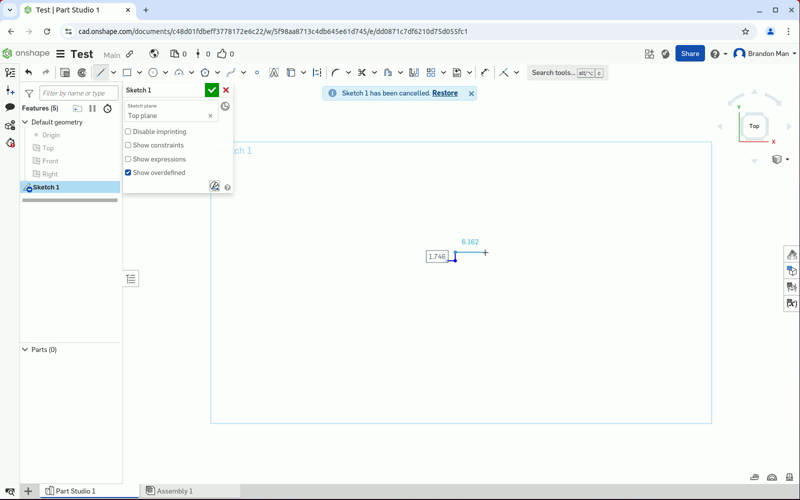
mouse_move(466, 252)
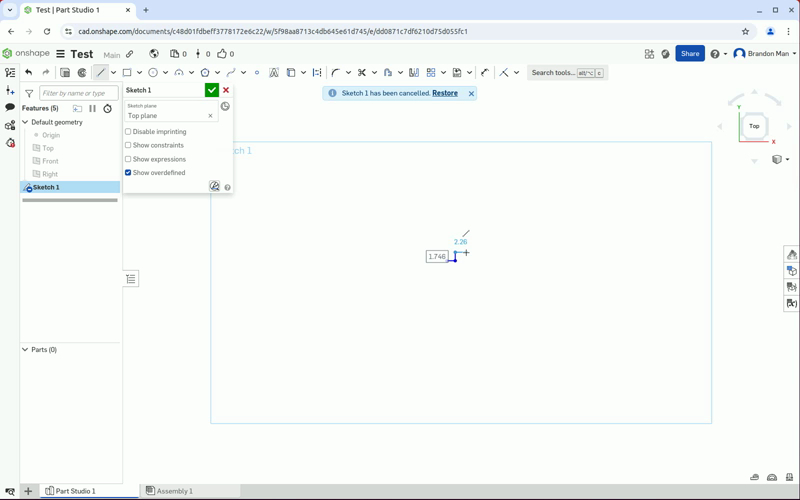
click(466, 252)
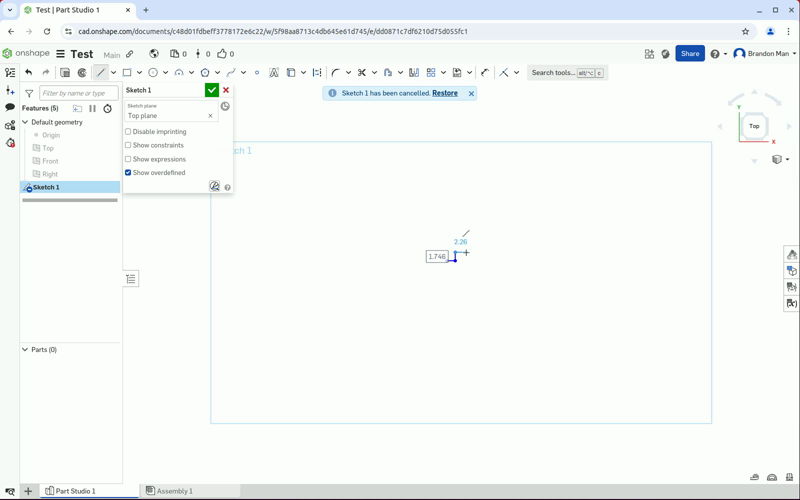
key_up(shift)
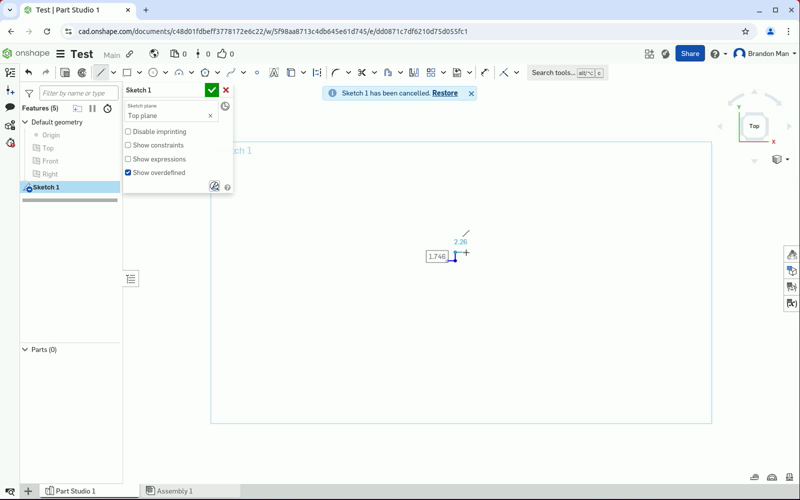
key_down(shift)
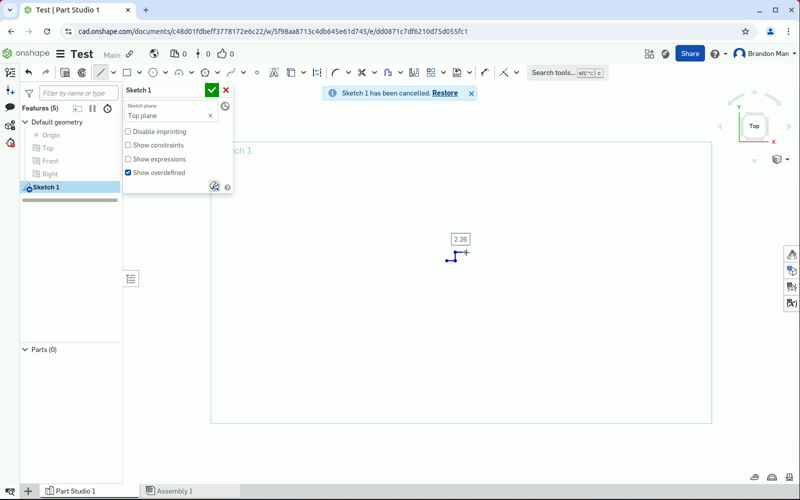
mouse_move(466, 322)
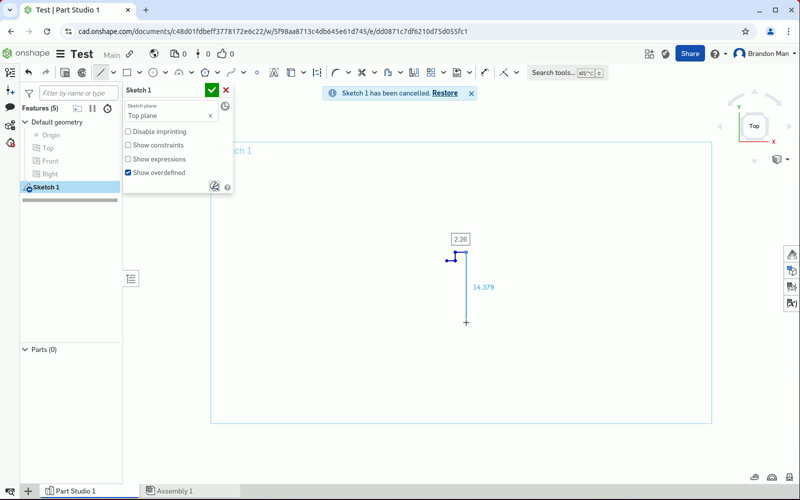
click(466, 322)
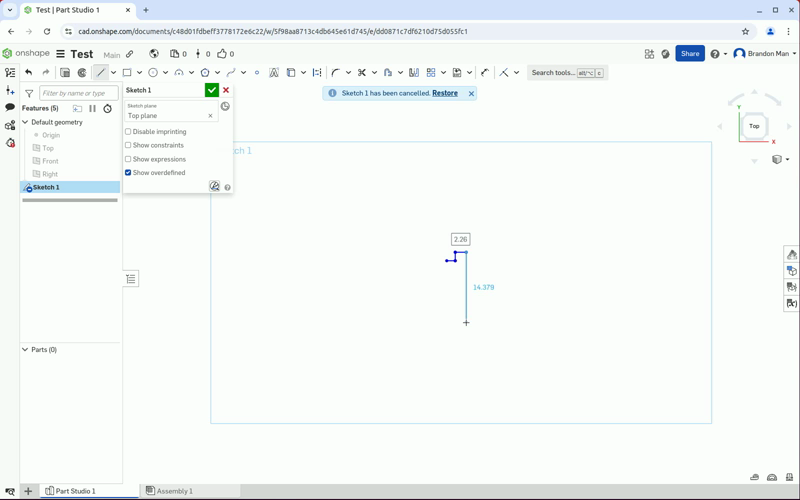
key_up(shift)
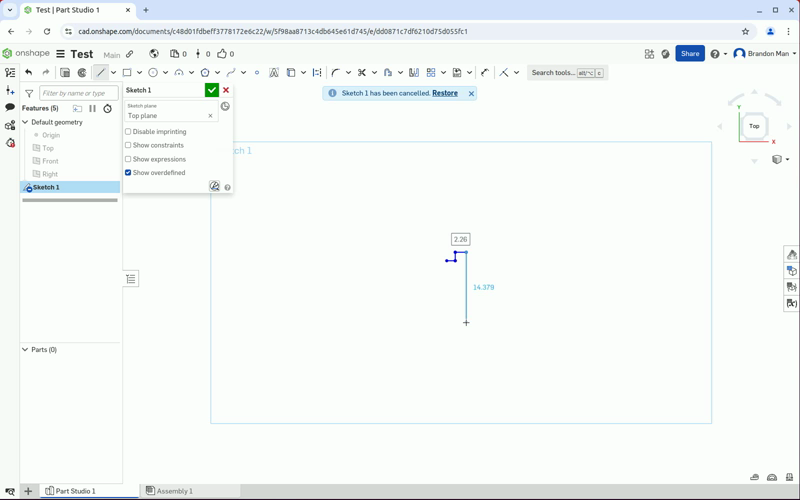
key_down(shift)
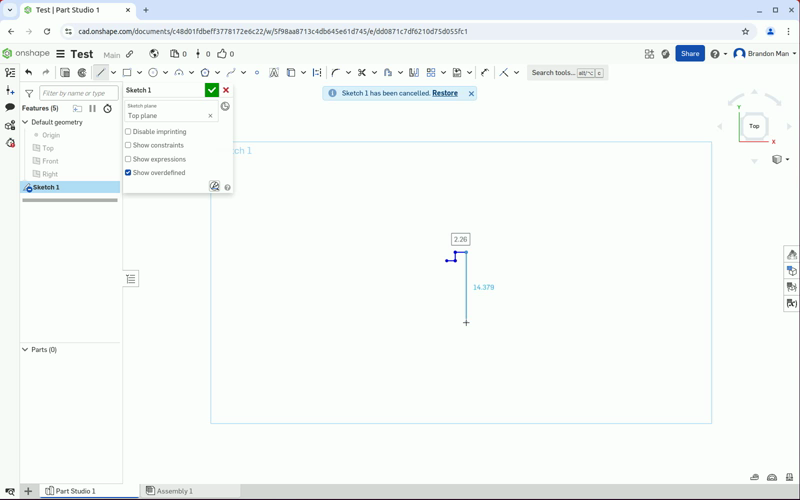
mouse_move(496, 322)
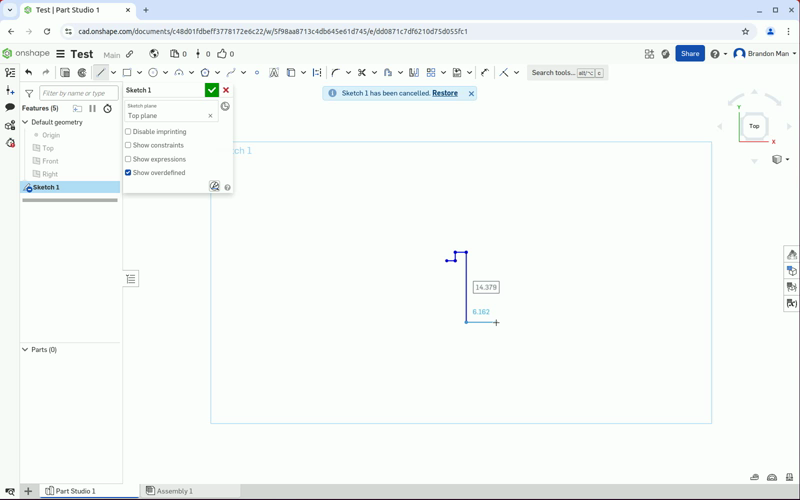
mouse_move(474, 322)
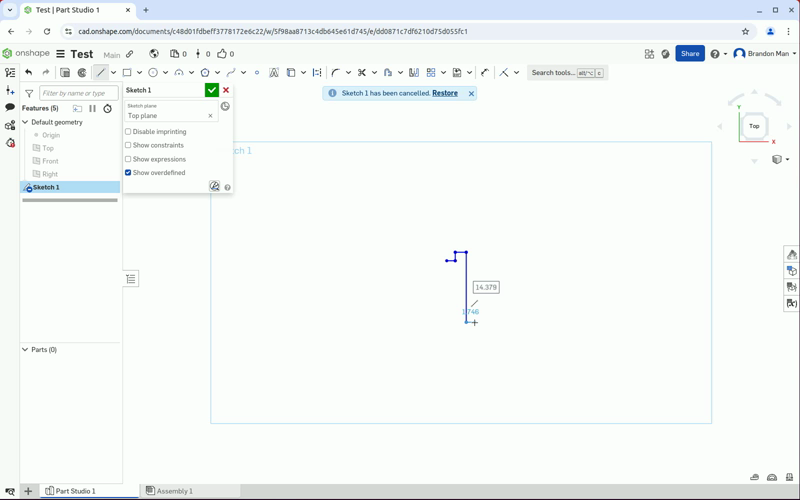
click(474, 322)
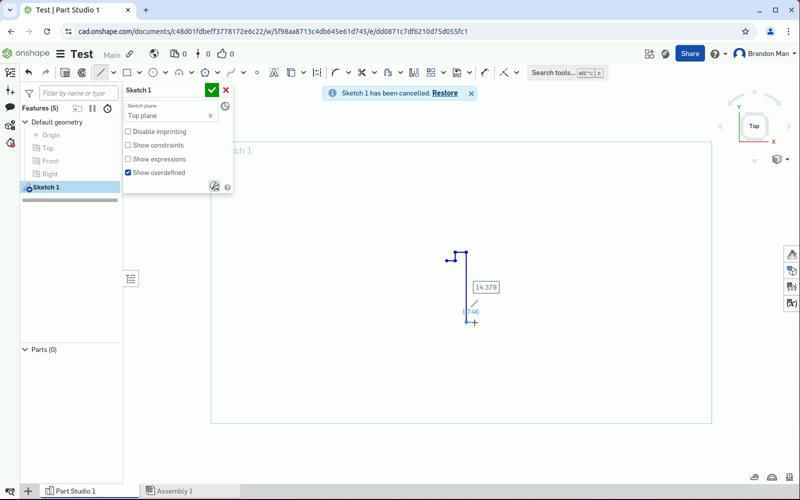
key_up(shift)
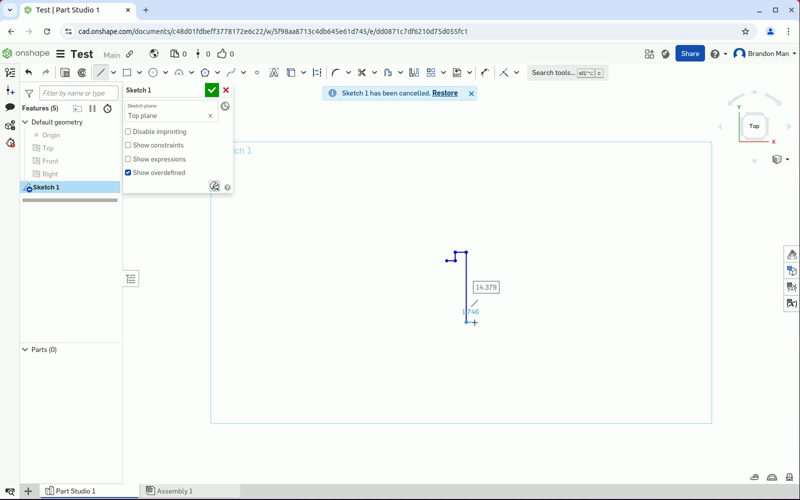
key_down(shift)
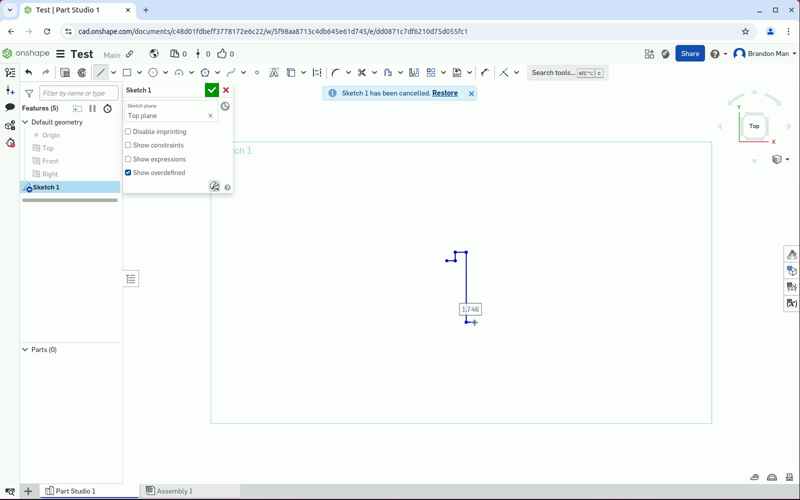
mouse_move(474, 244)
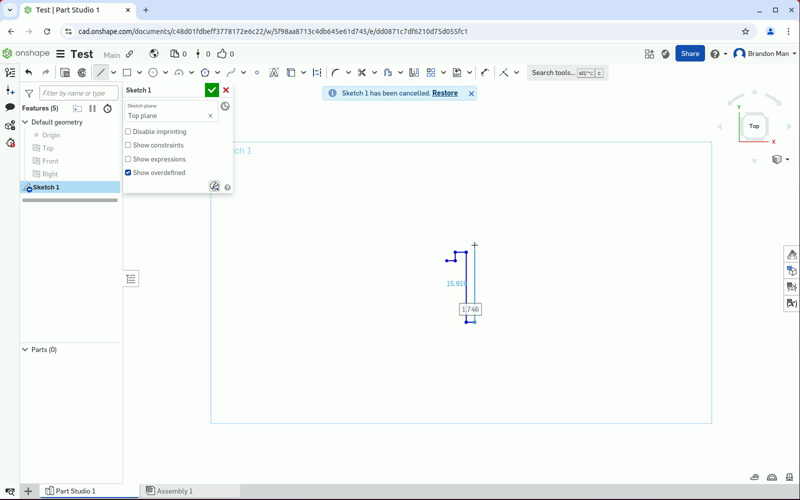
click(474, 244)
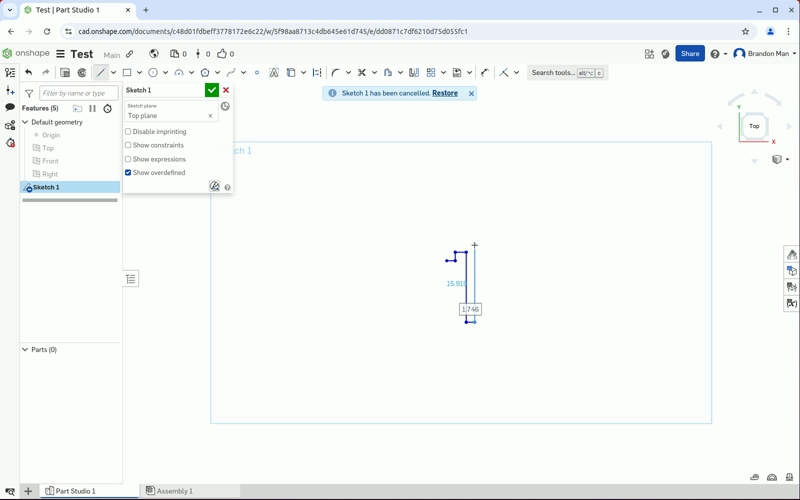
key_up(shift)
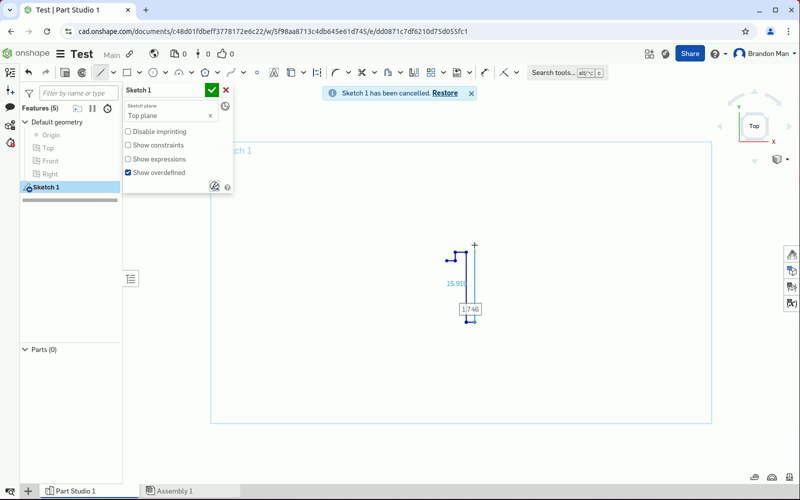
key_down(shift)
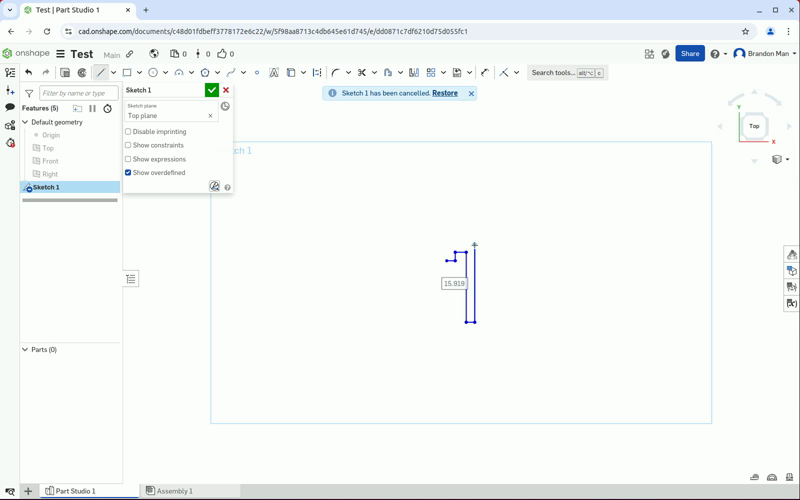
mouse_move(504, 244)
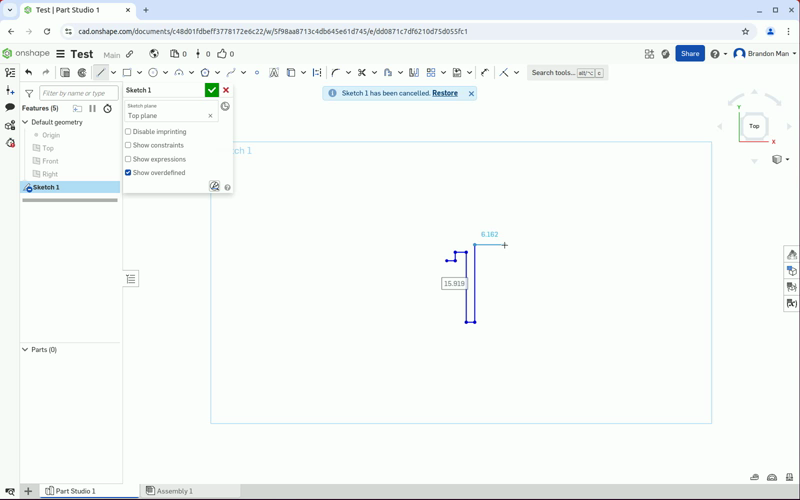
mouse_move(446, 244)
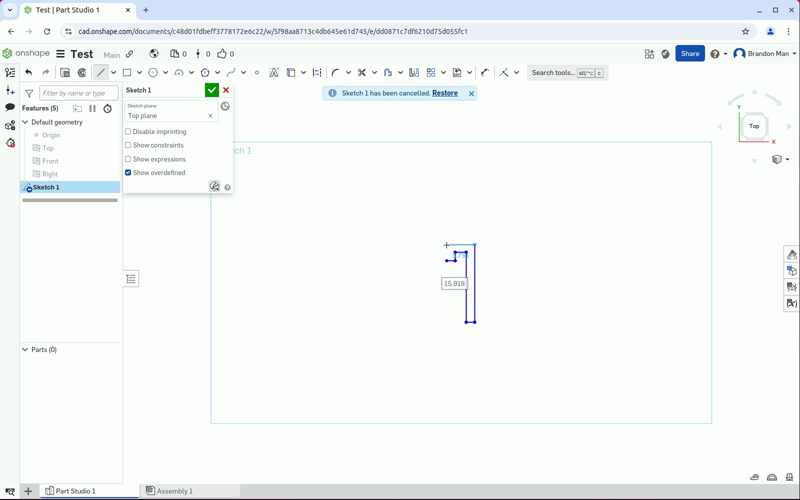
click(446, 244)
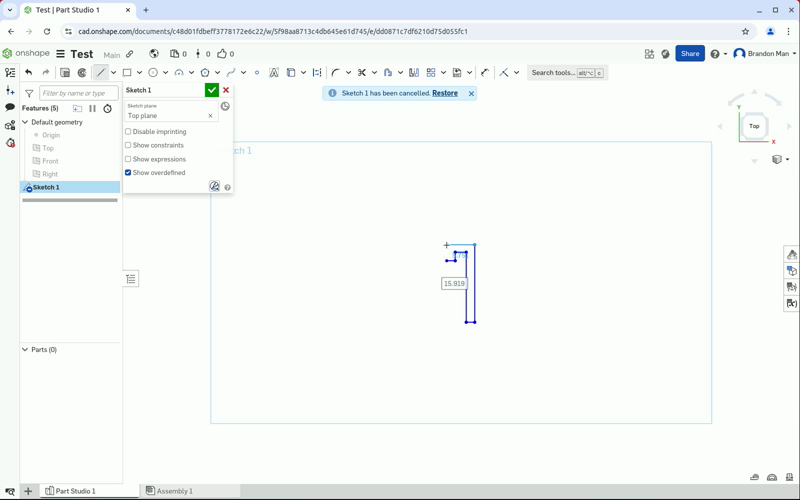
key_up(shift)
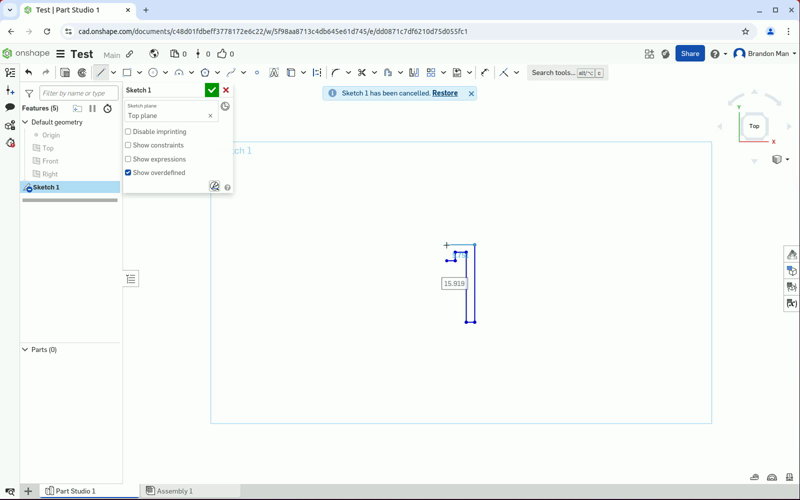
mouse_move(476, 244)
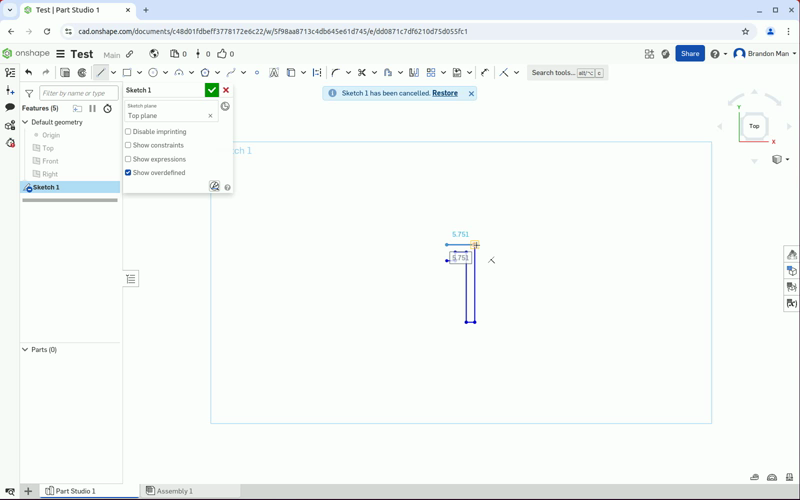
key_down(shift)
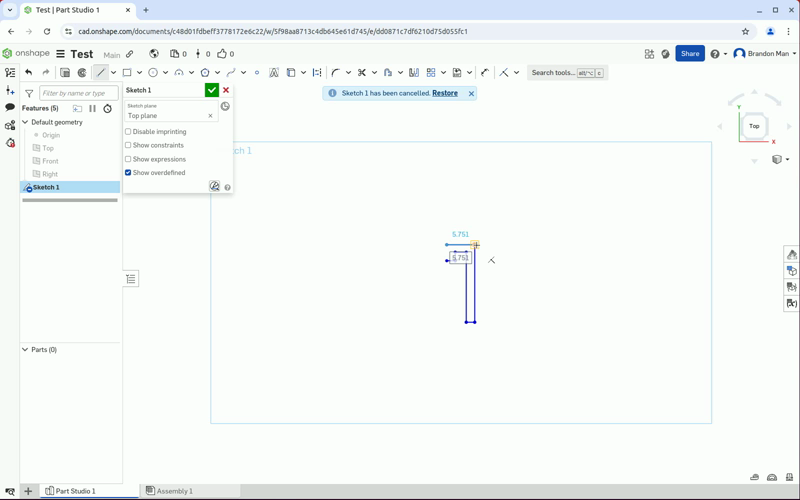
mouse_move(446, 260)
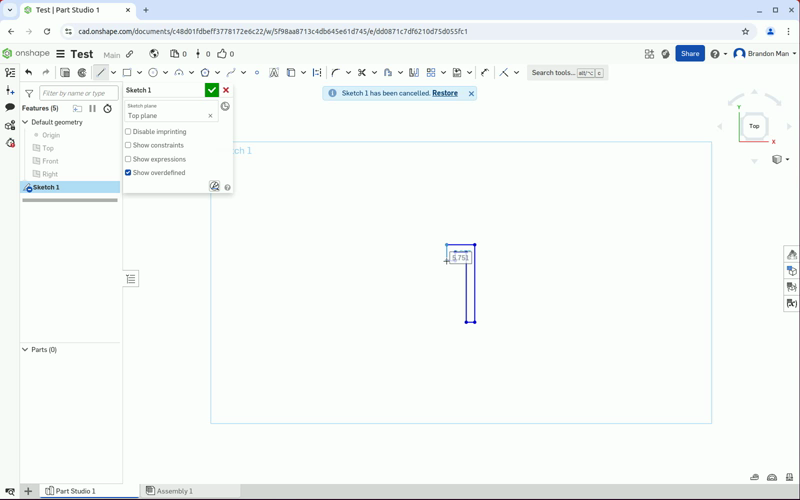
key_up(shift)
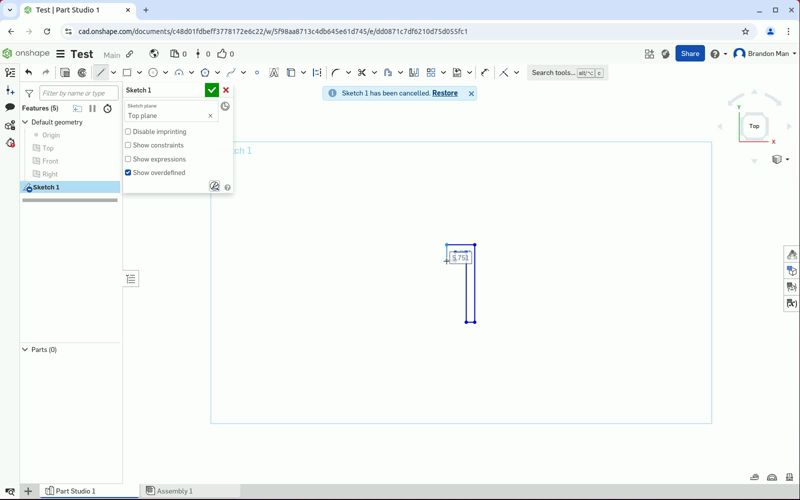
click(446, 260)
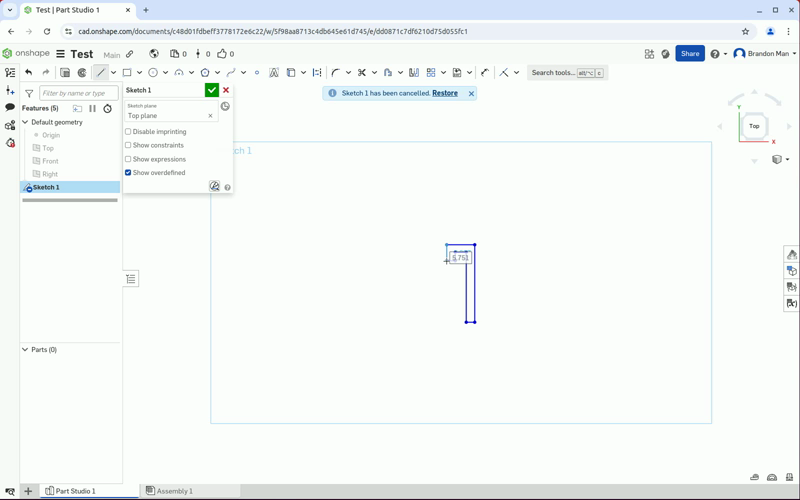
key(esc)
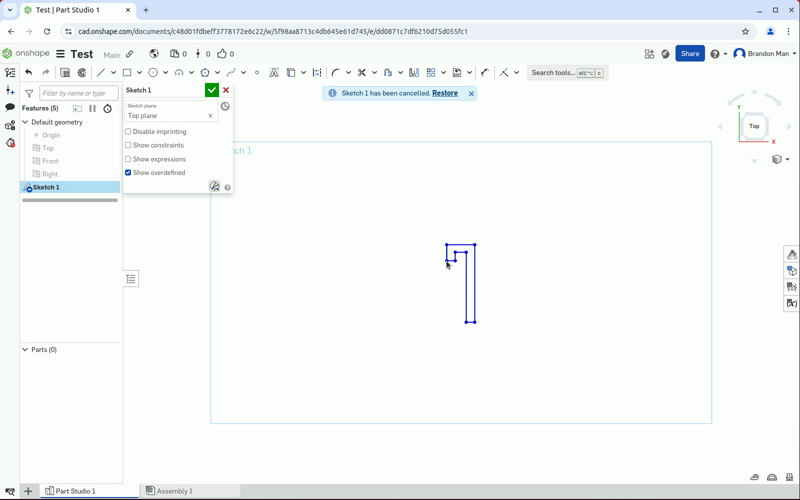
mouse_move(471, 301)
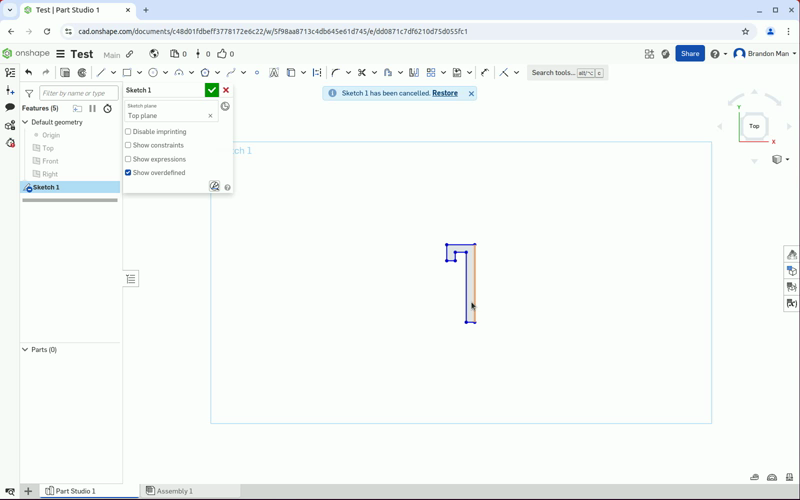
scroll(6)
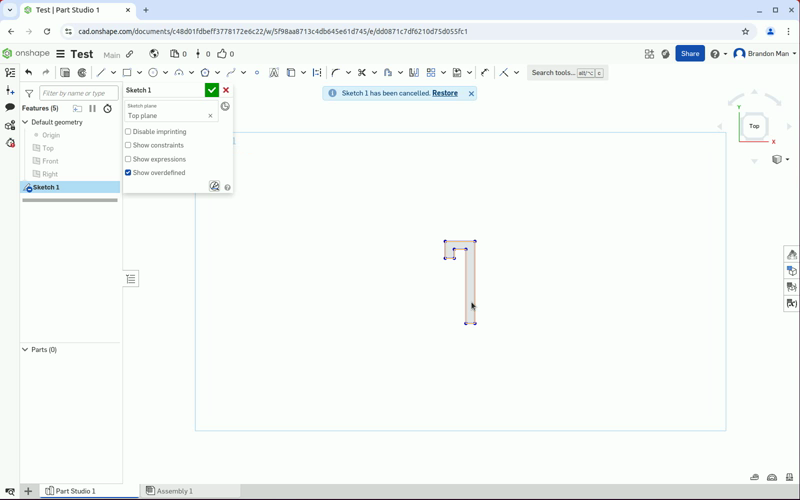
scroll(6)
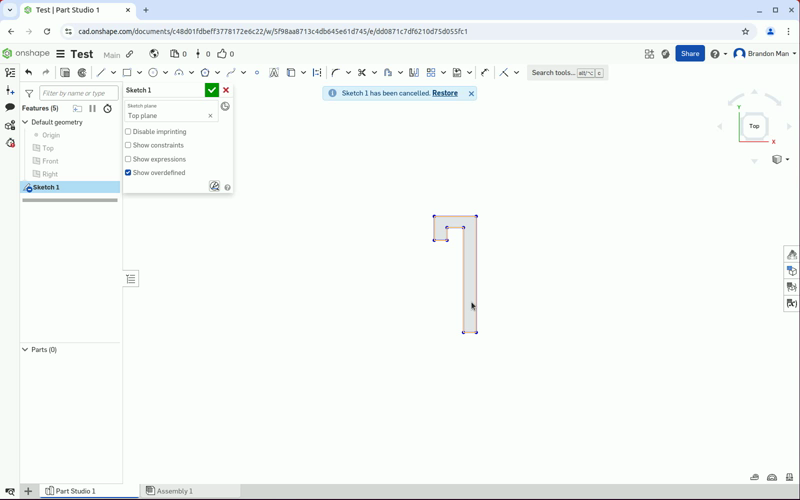
scroll(6)
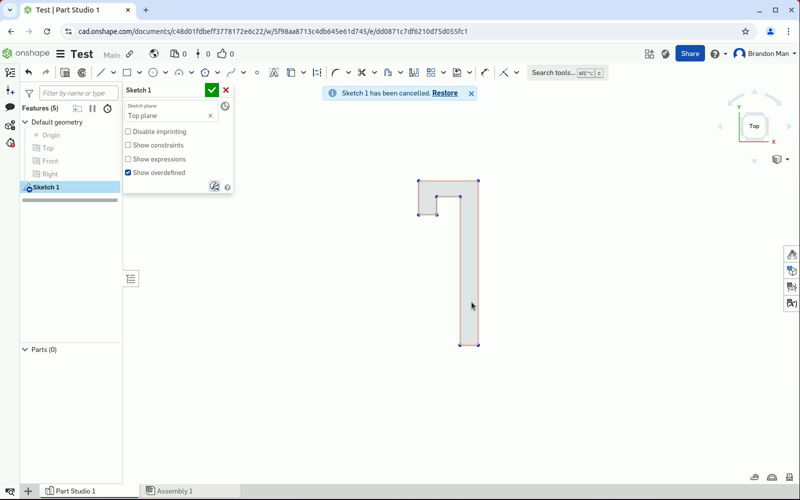
scroll(6)
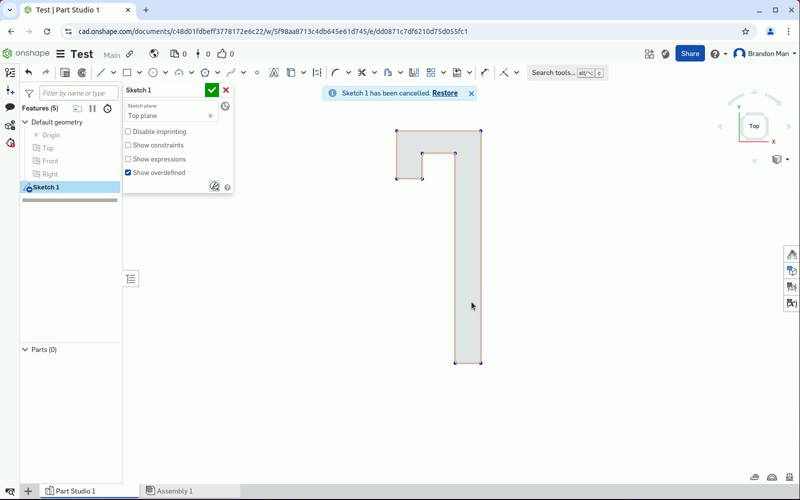
scroll(6)
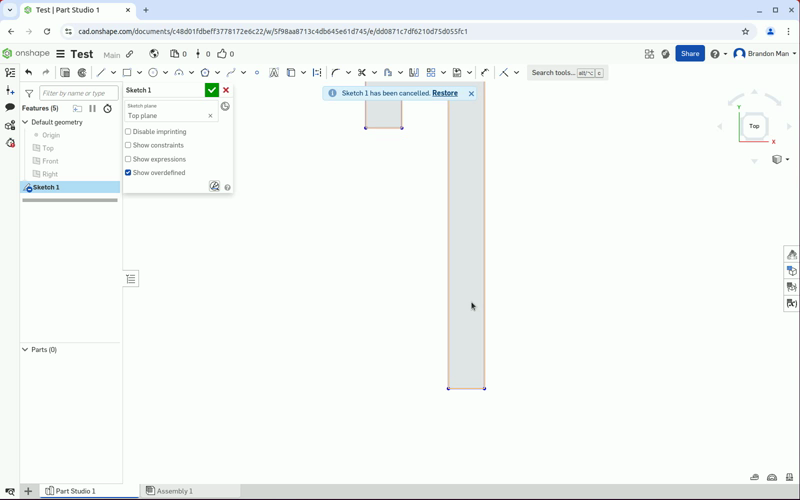
scroll(6)
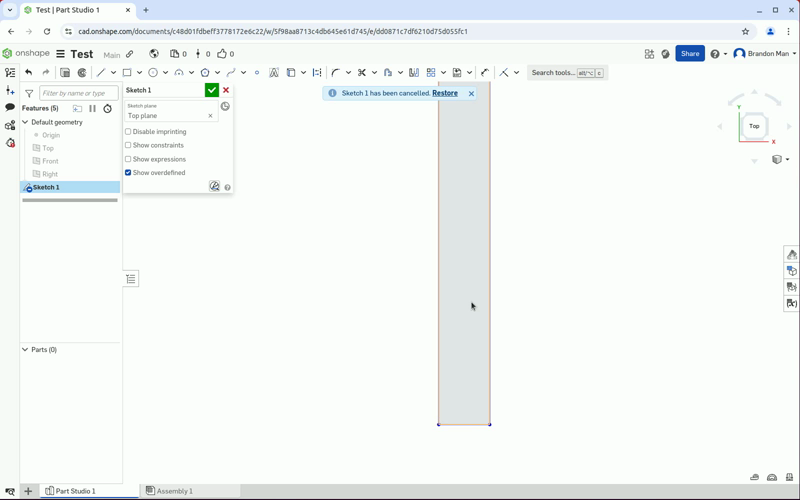
scroll(6)
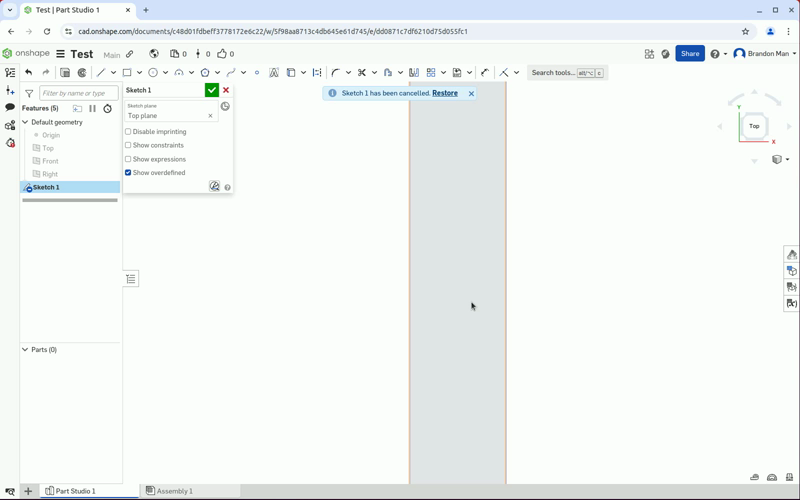
click(471, 301)
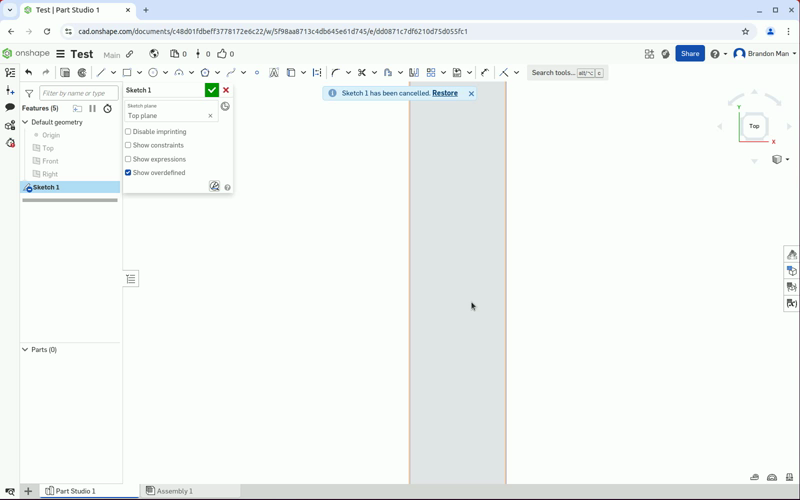
scroll(-6)
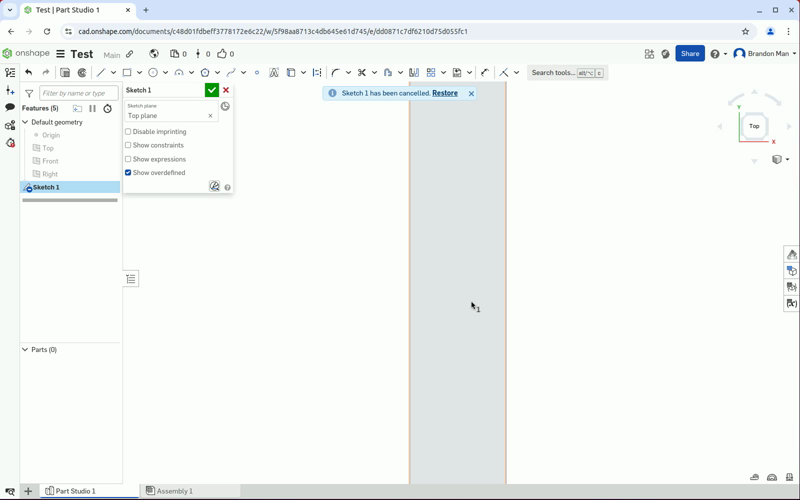
scroll(-6)
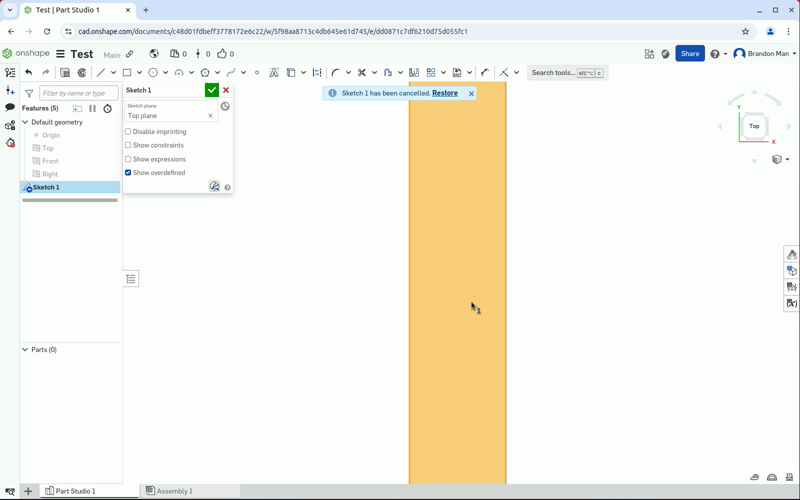
scroll(-6)
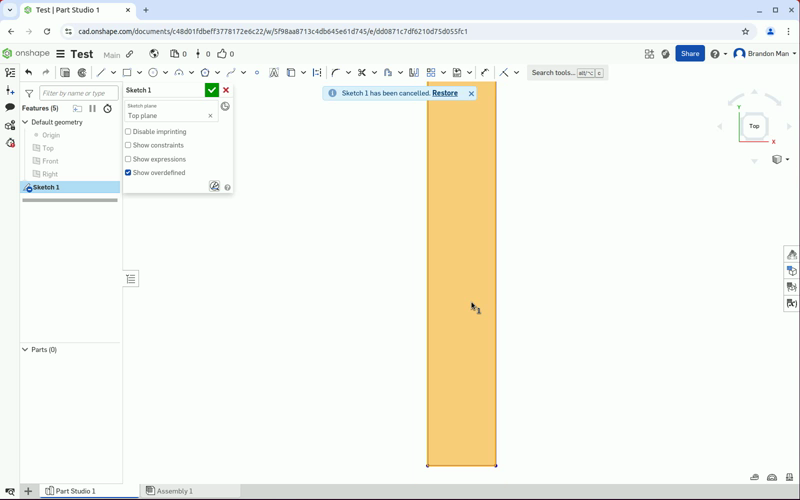
scroll(-6)
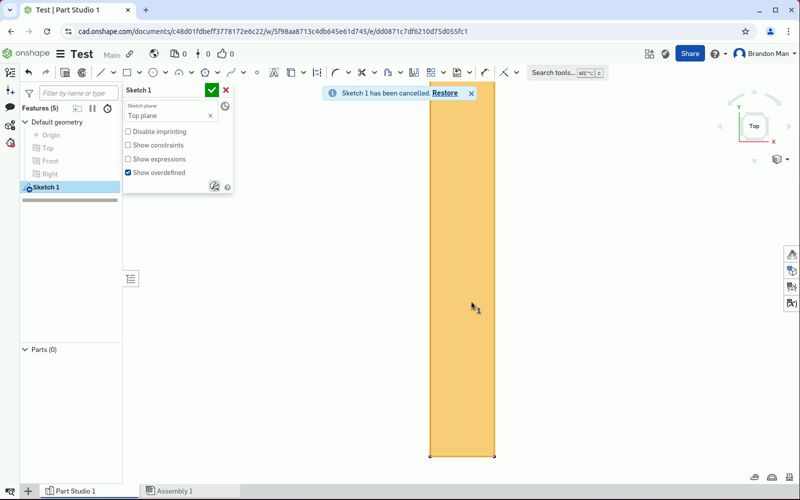
scroll(-6)
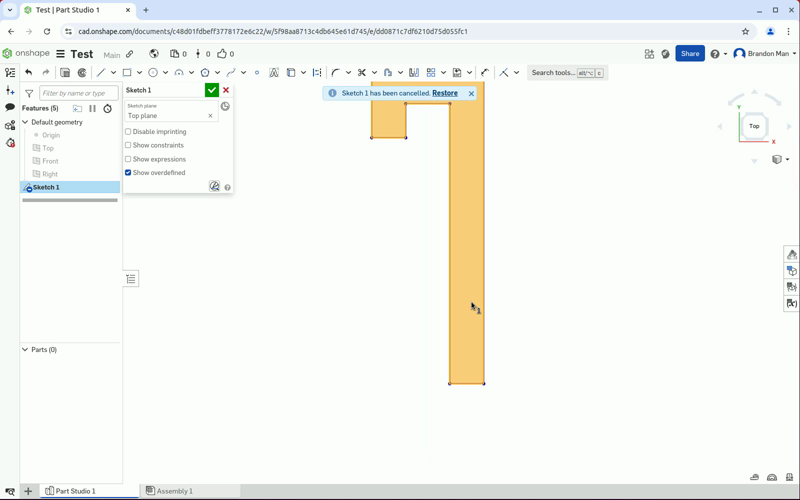
scroll(-6)
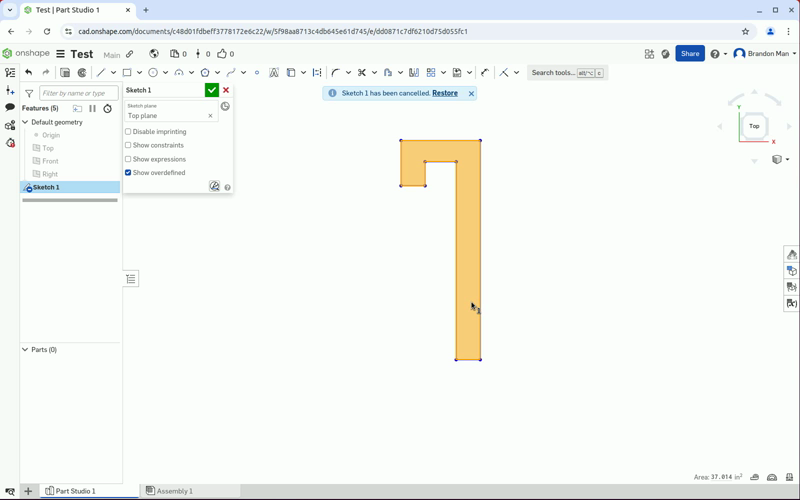
scroll(-6)
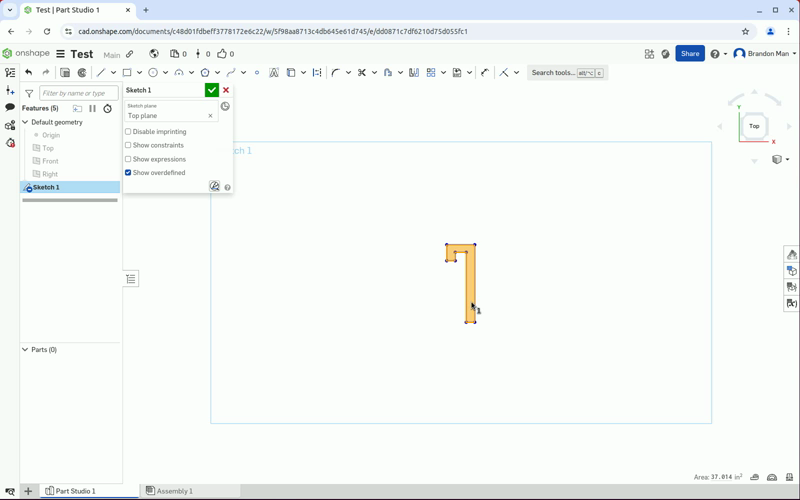
mouse_move(73, 352)
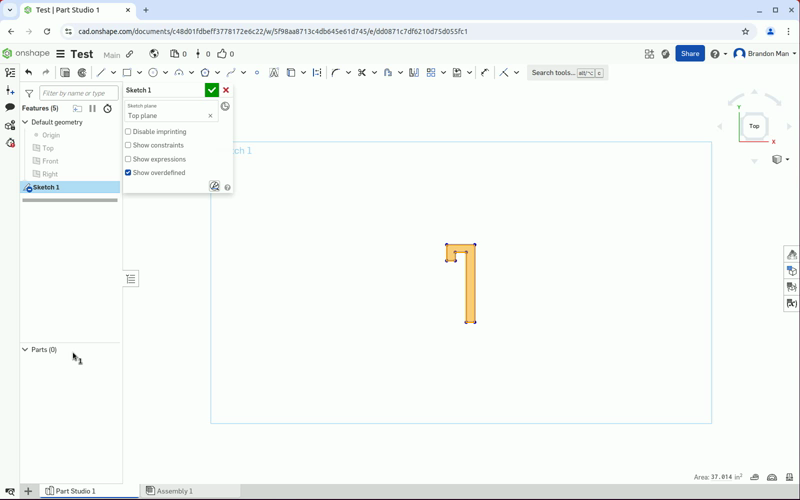
key(shift+y)
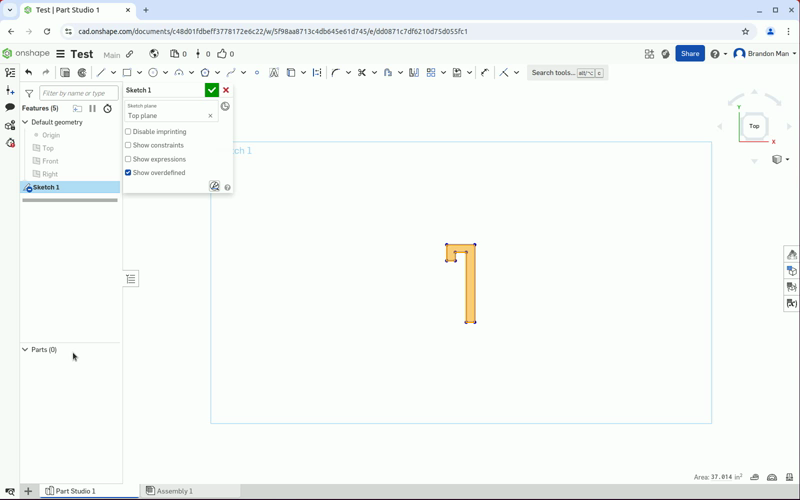
key(shift+e)
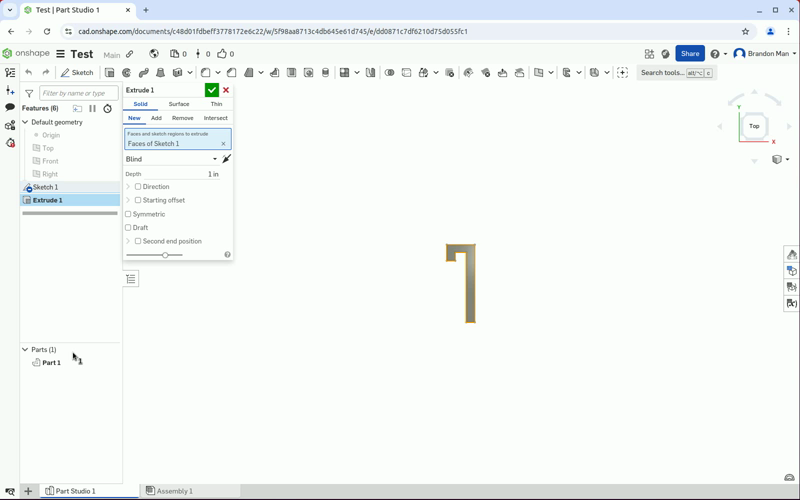
mouse_move(143, 106)
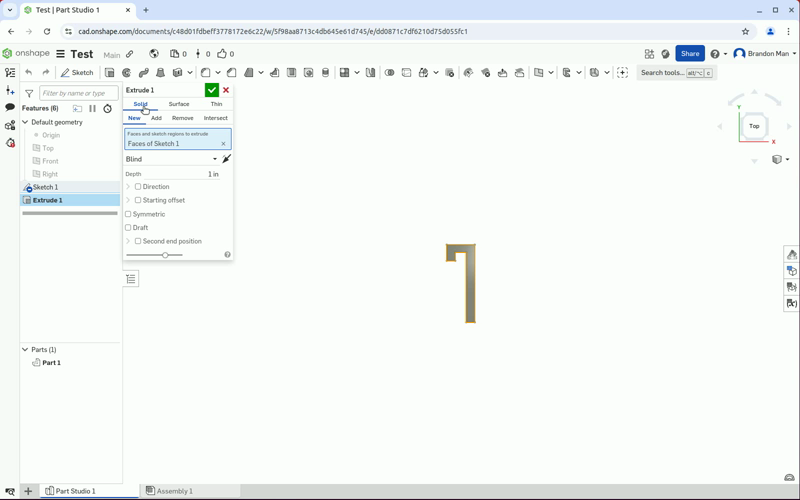
click(143, 106)
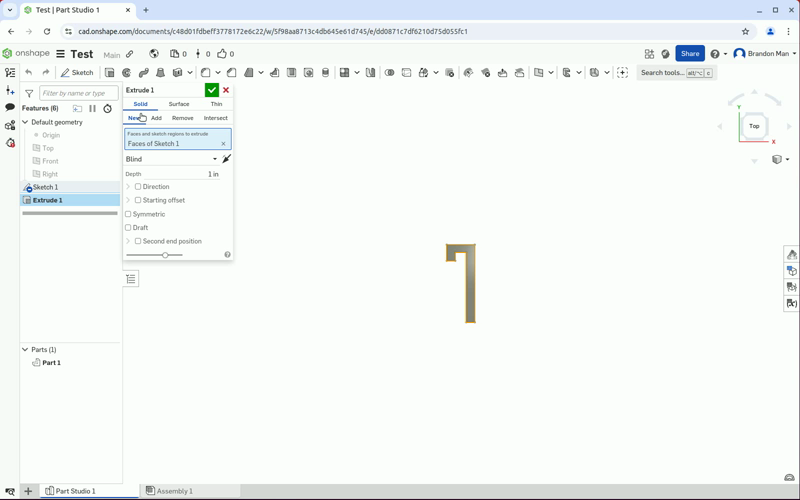
mouse_move(137, 120)
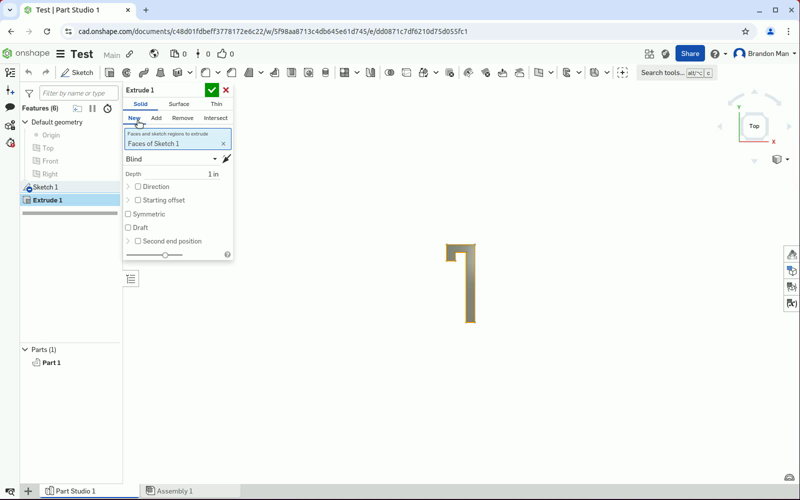
click(137, 120)
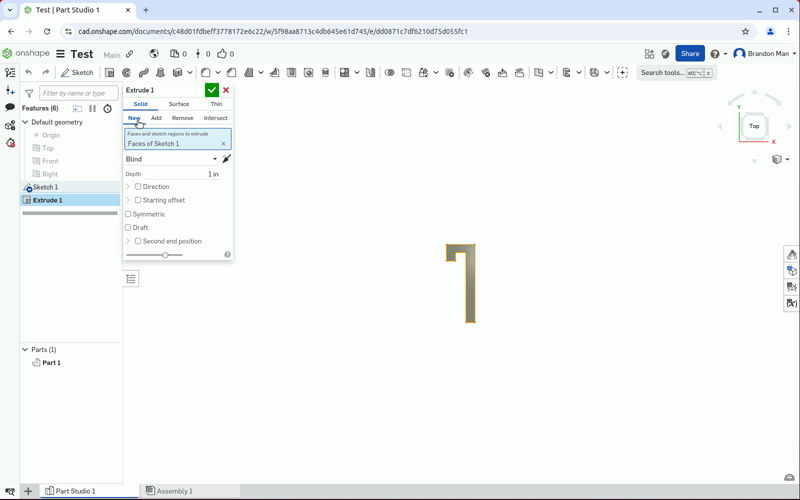
key(tab, 4)
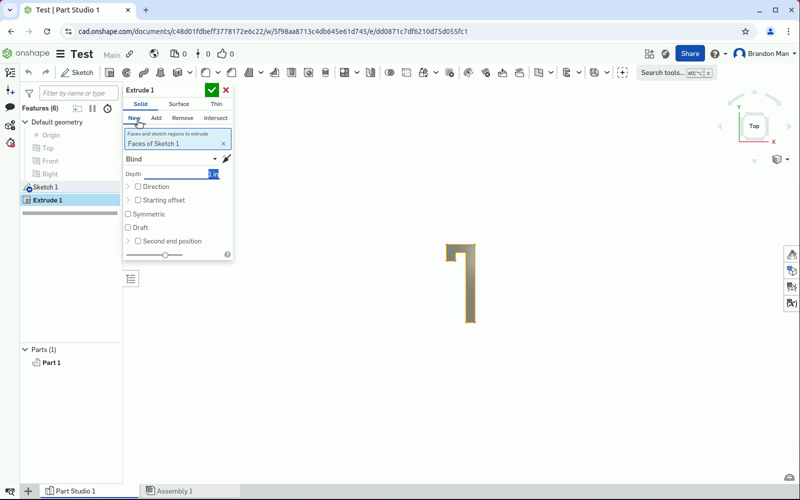
text(7.221)
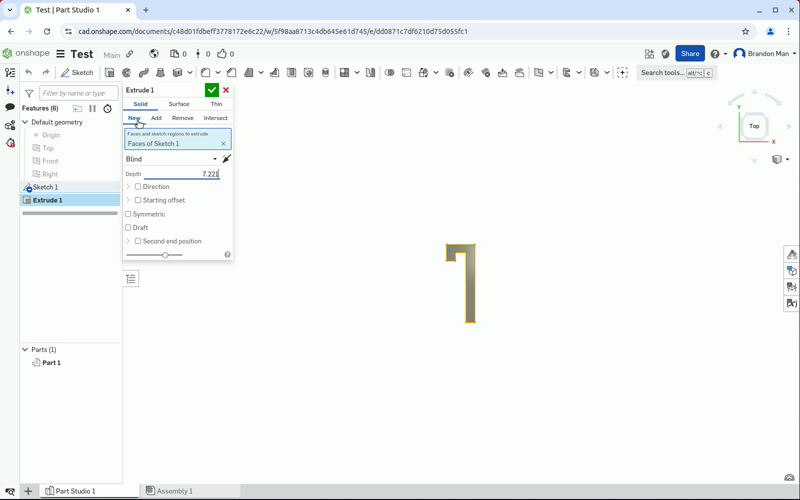
key(enter)
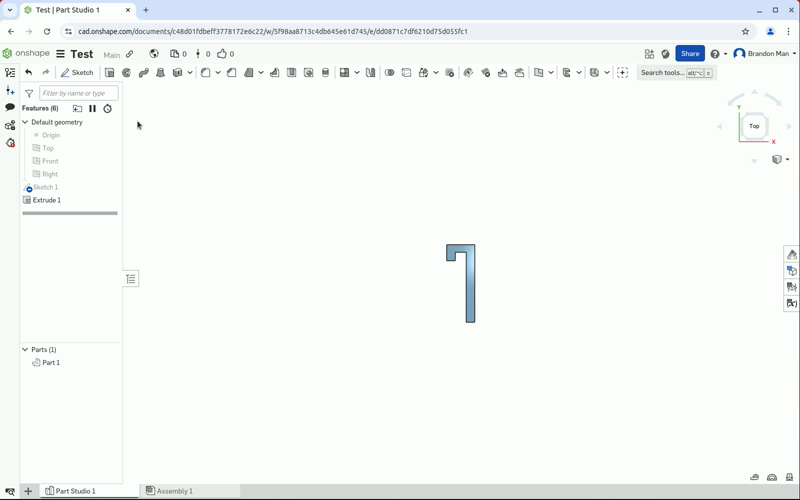
key(shift+h)
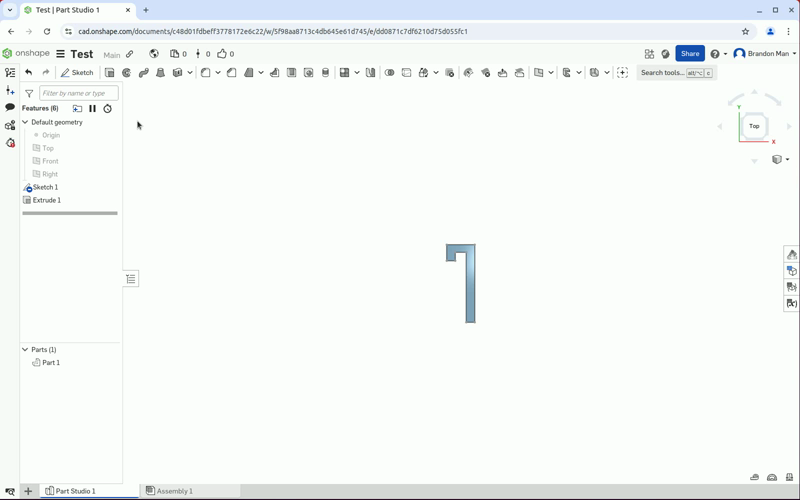
key(shift+h)
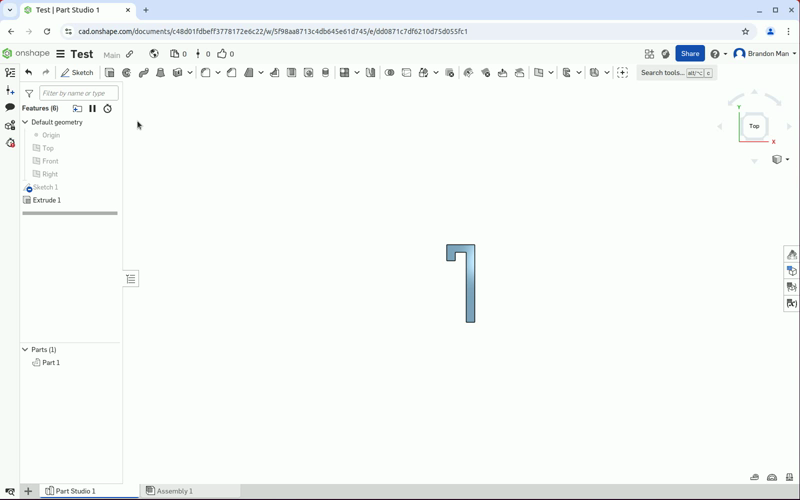
mouse_move(73, 189)
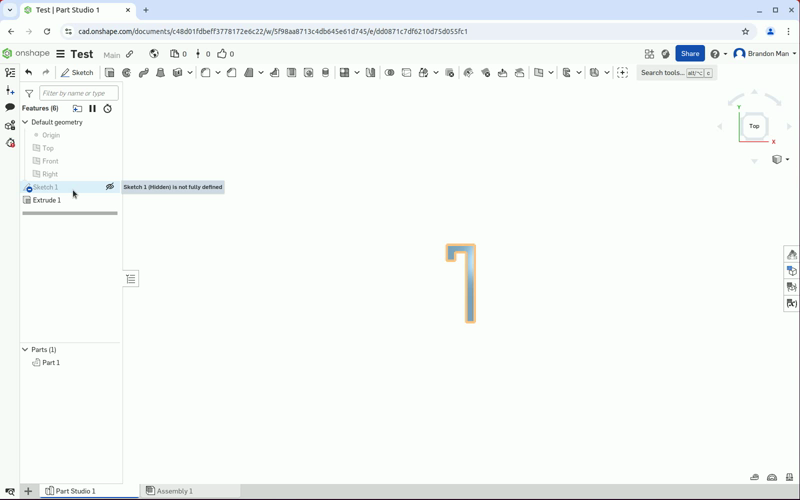
click(73, 189)
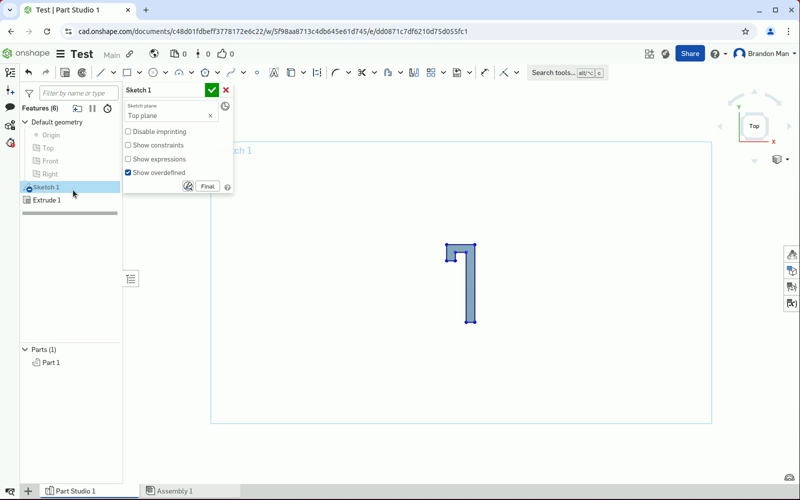
mouse_move(229, 92)
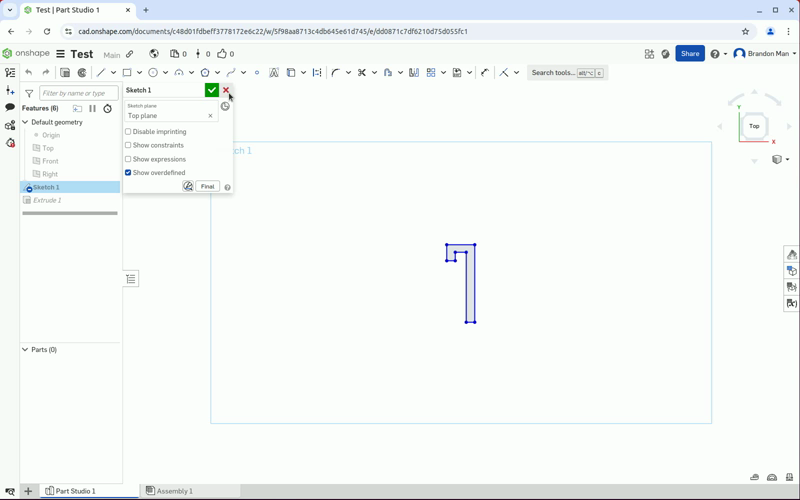
click(229, 92)
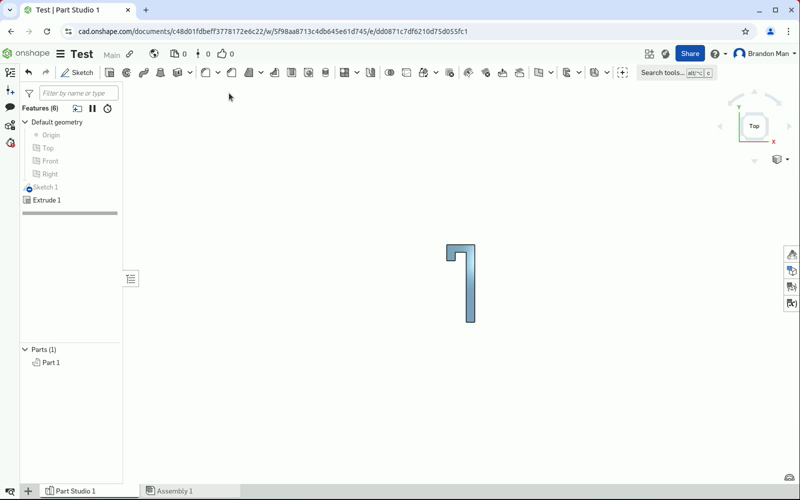
mouse_move(73, 352)
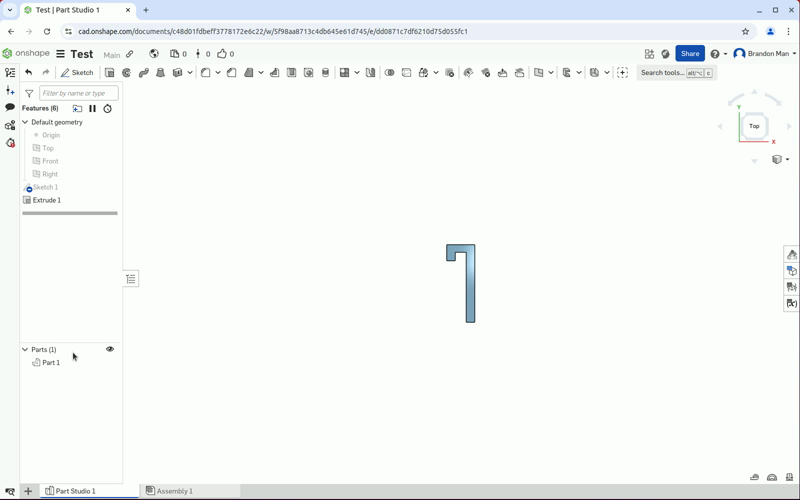
key(y)
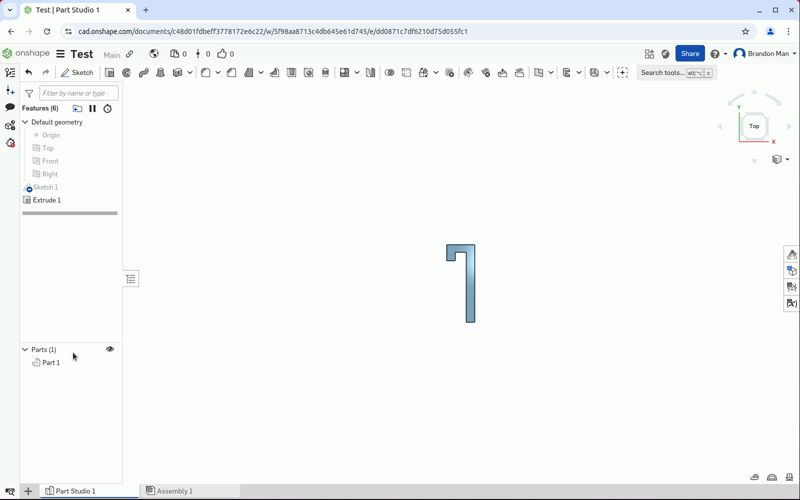
key(shift+p)
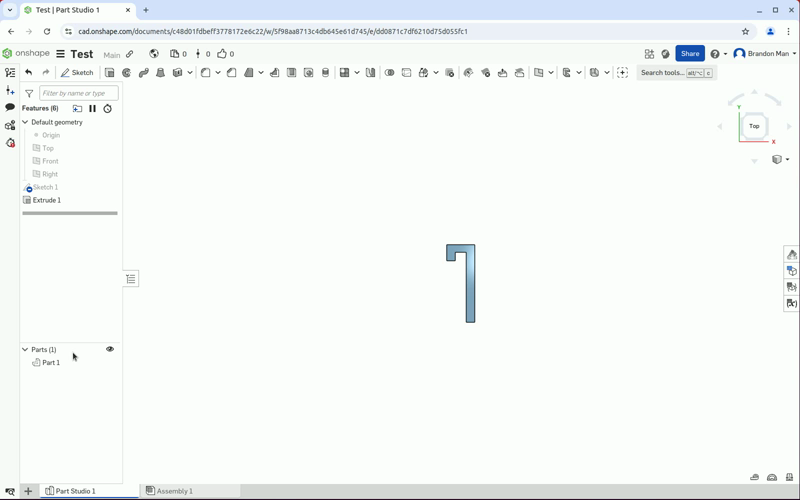
key(space)
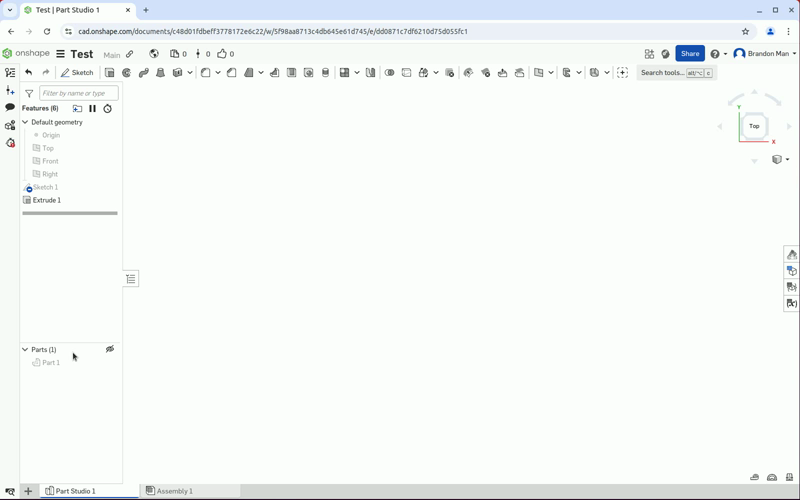
key_down(shift)
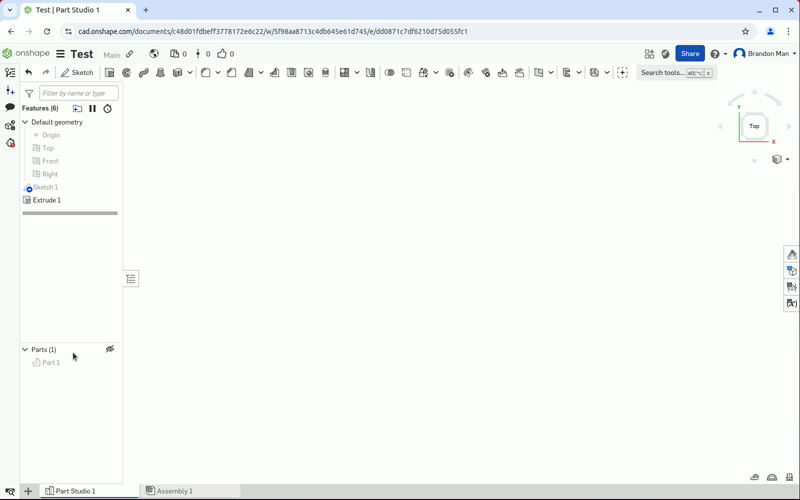
key(up)
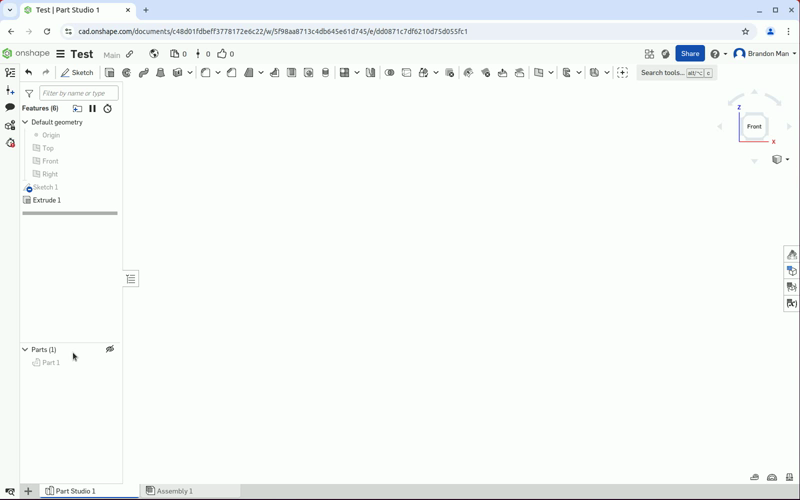
key_up(shift)
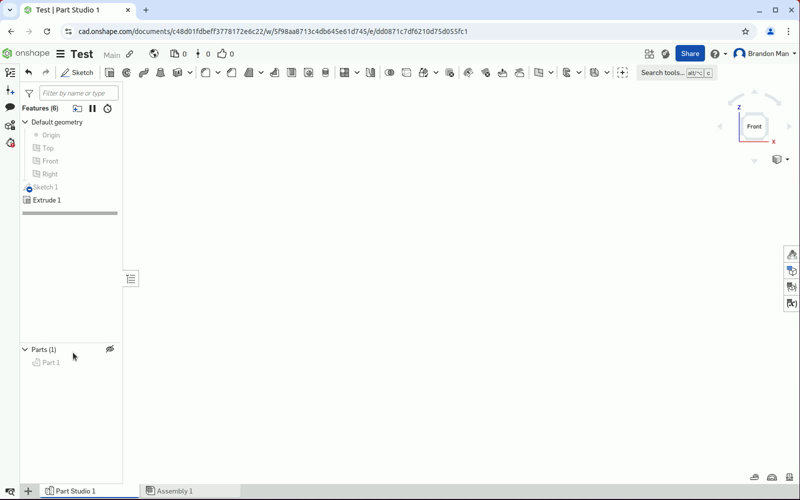
key(space)
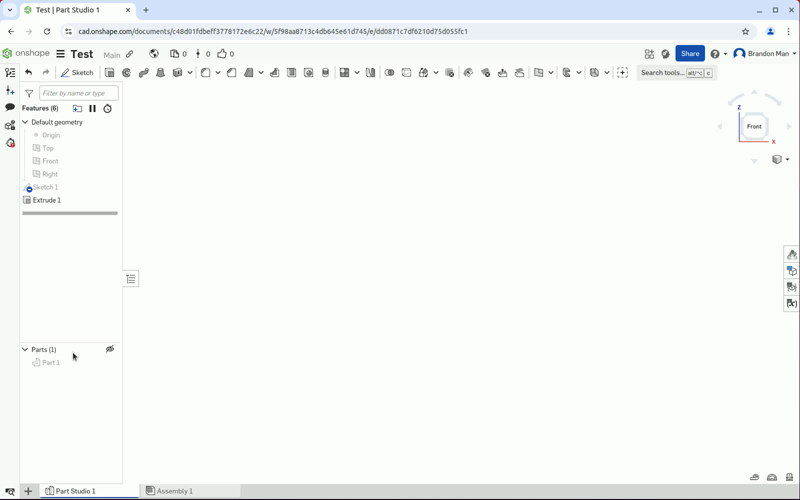
key_down(shift)
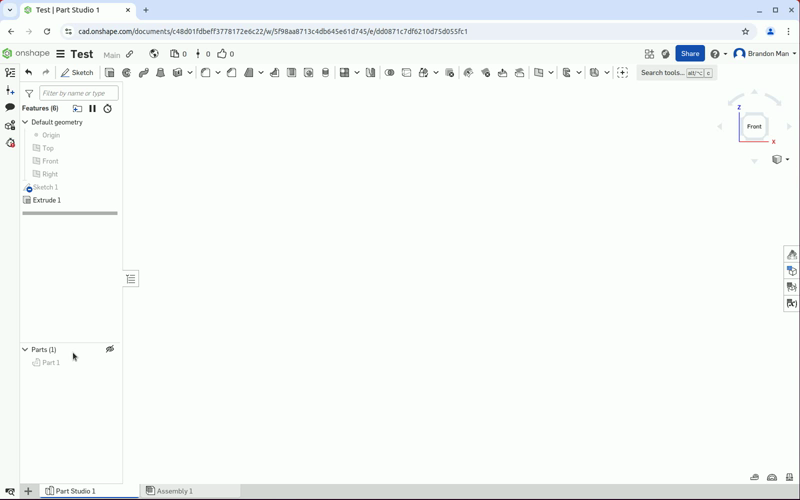
key(left)
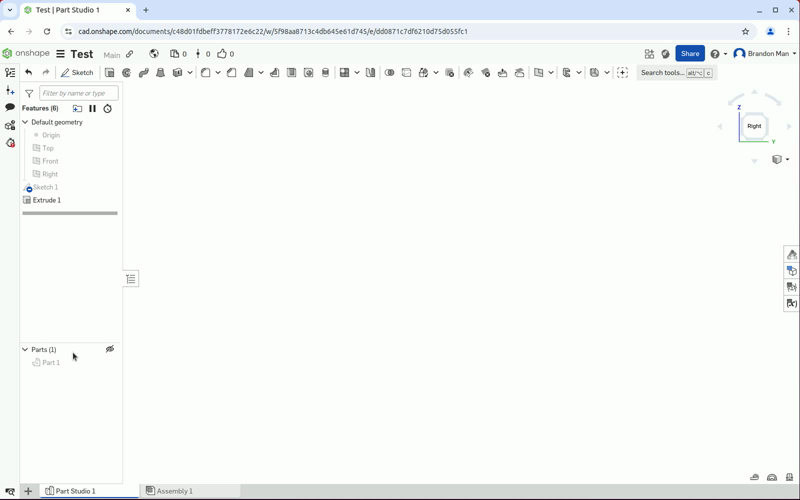
key_up(shift)
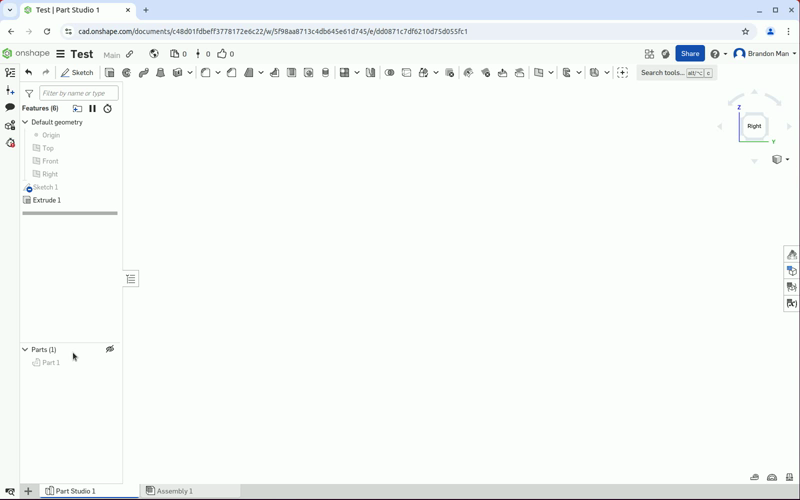
mouse_move(73, 352)
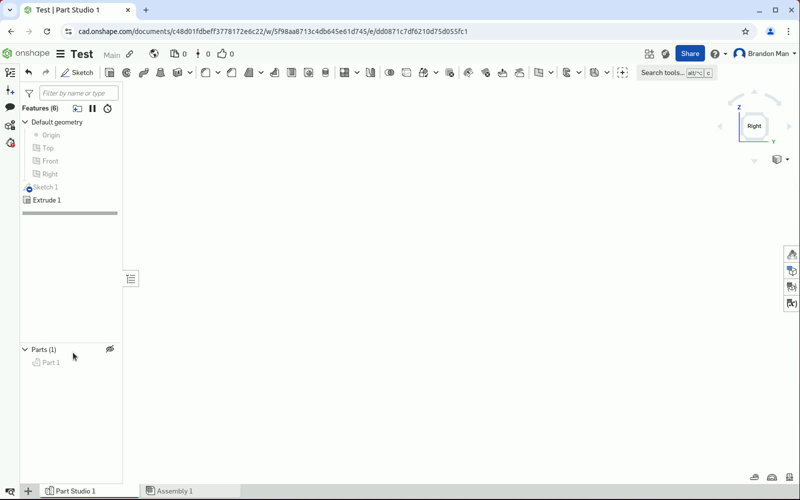
key(shift+y)
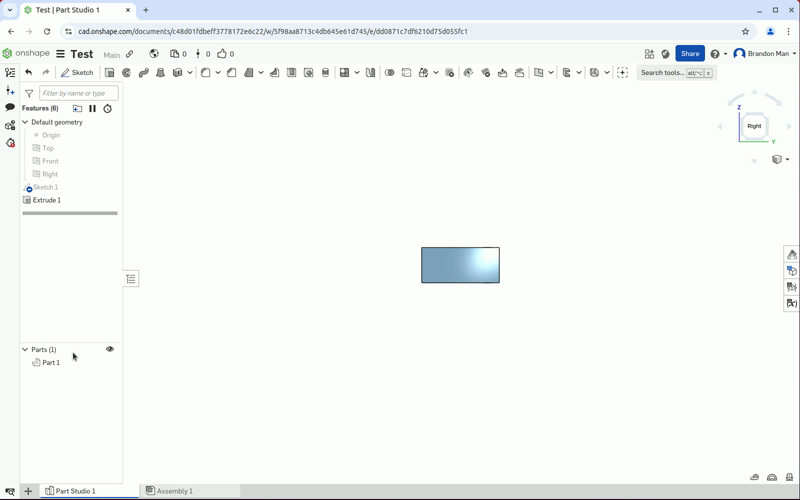
mouse_move(541, 75)
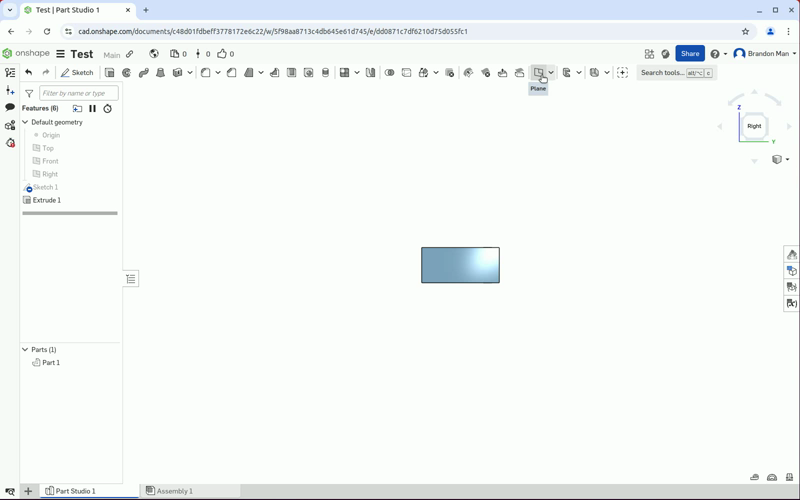
click(541, 75)
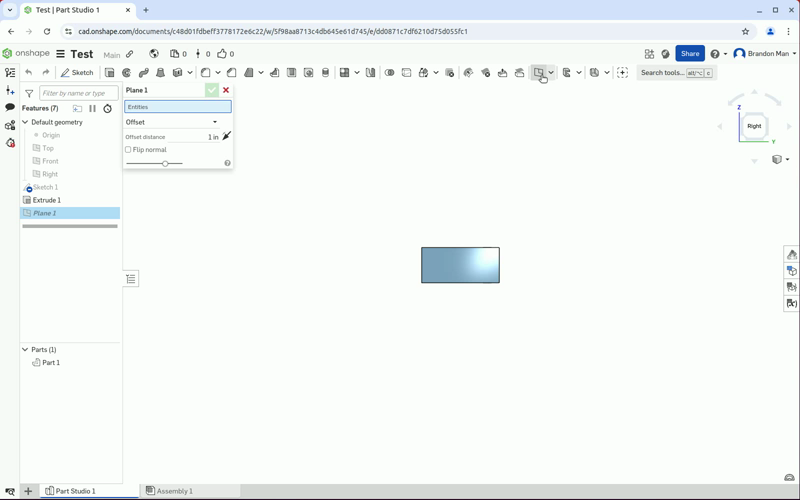
mouse_move(73, 176)
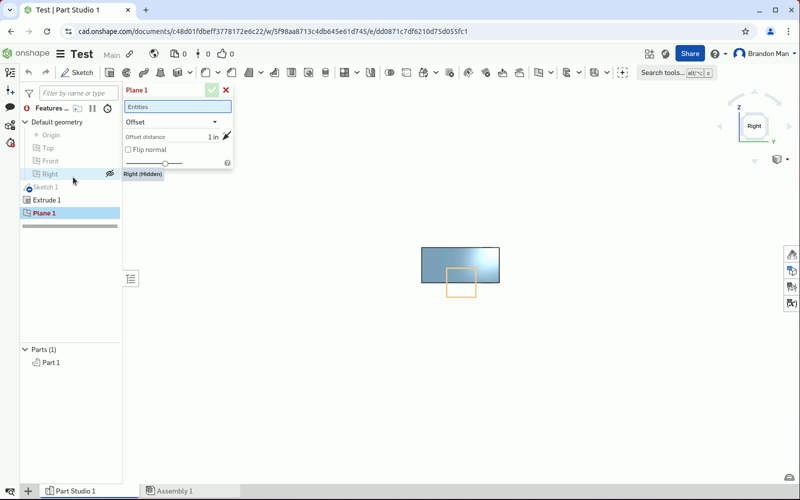
click(73, 176)
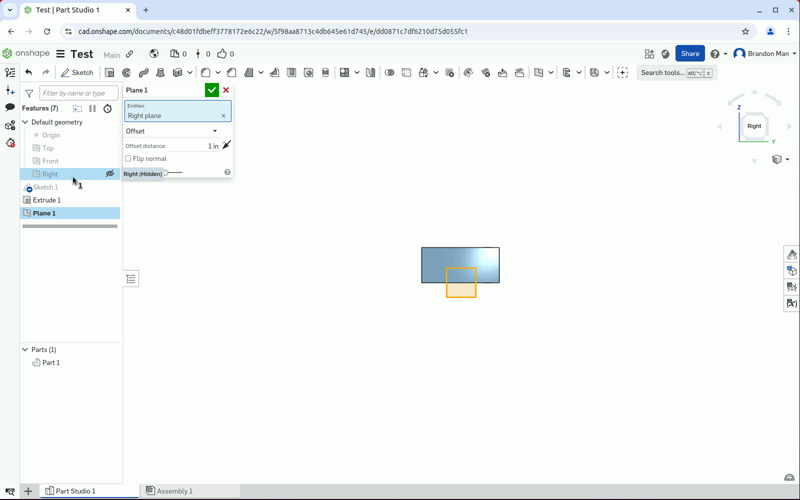
key(tab, 2)
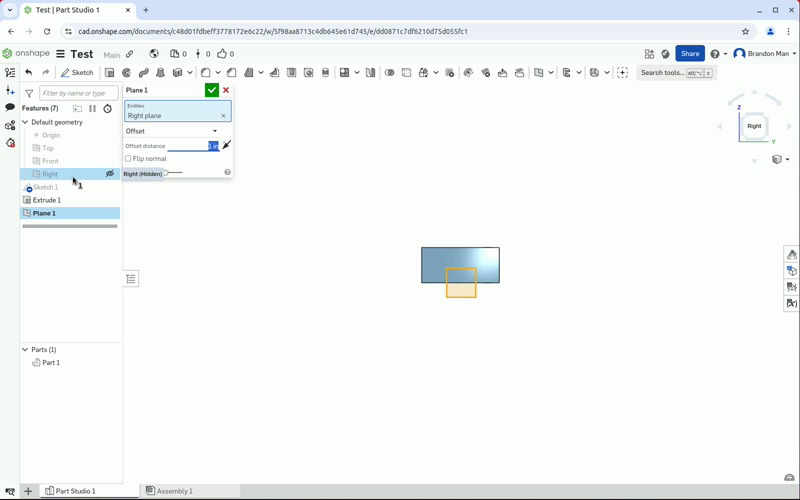
text(2.896)
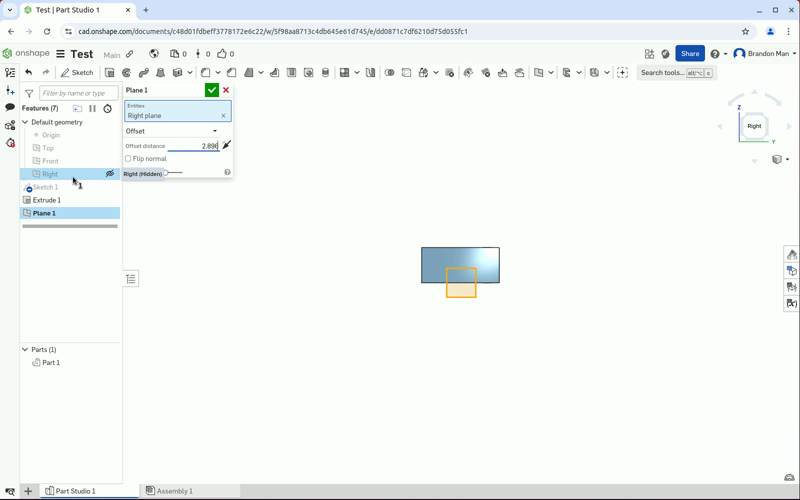
key(enter, 2)
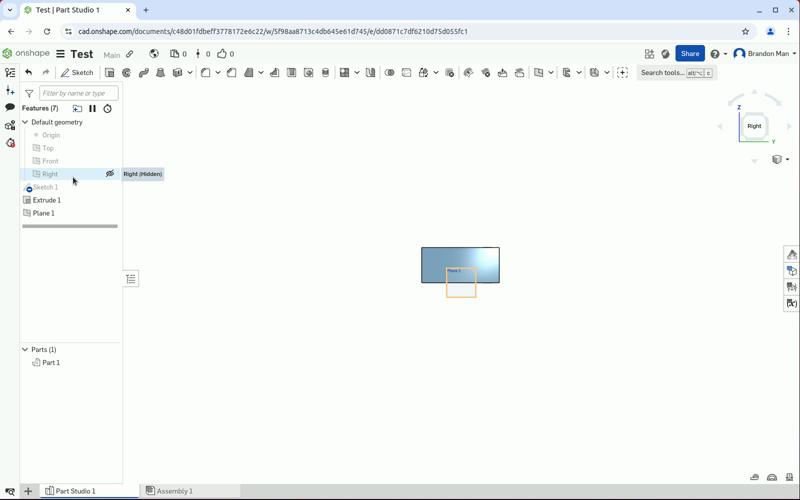
key(shift+s)
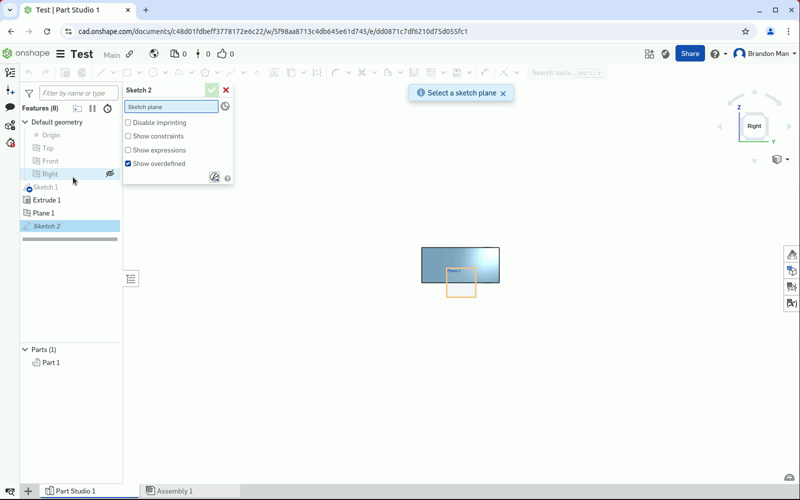
mouse_move(73, 215)
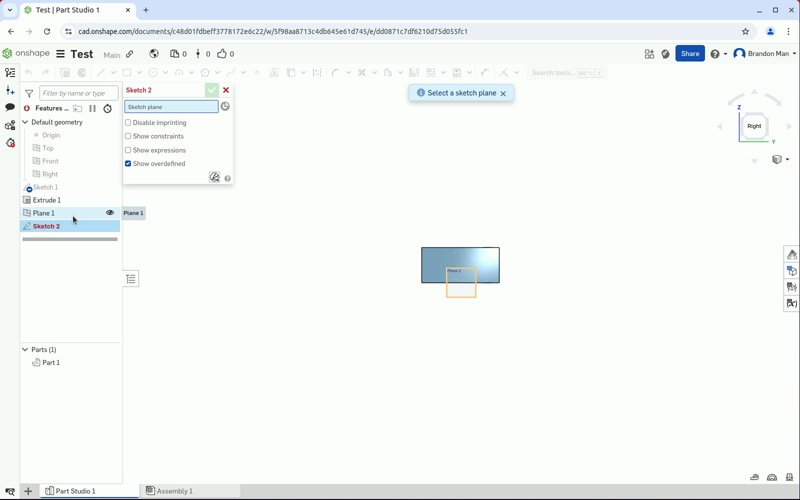
click(73, 215)
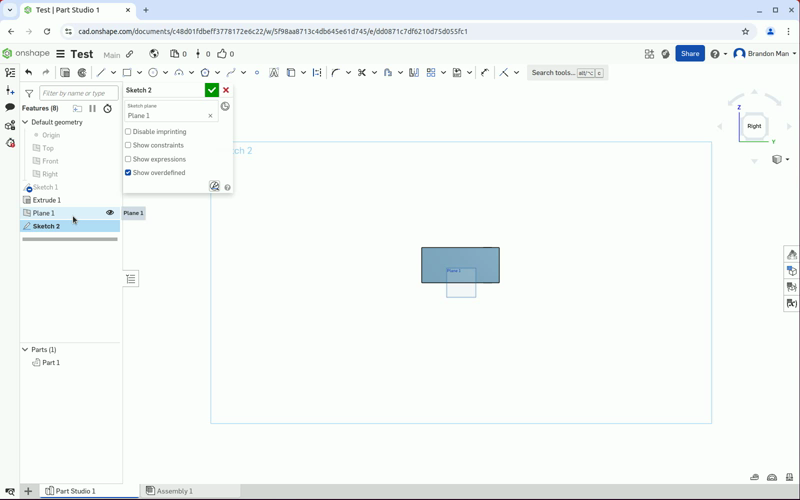
mouse_move(73, 352)
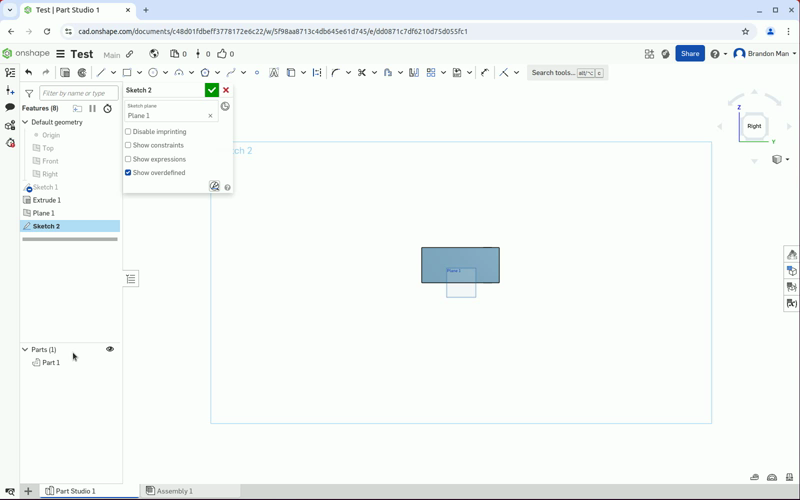
key(y)
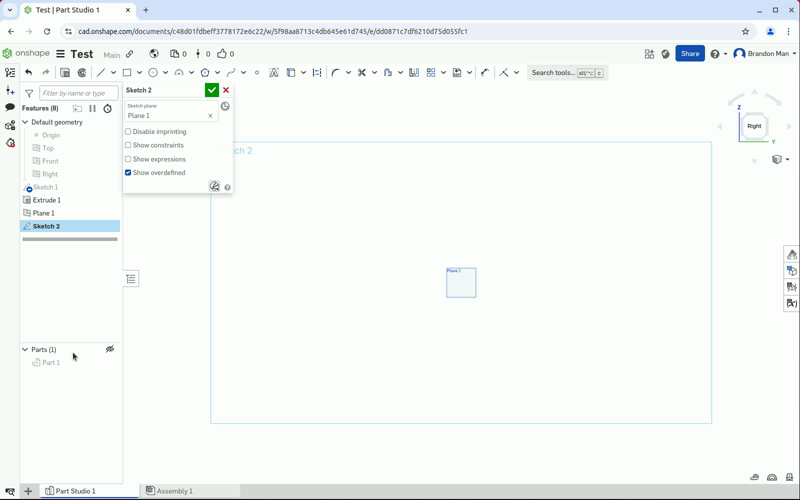
key(l)
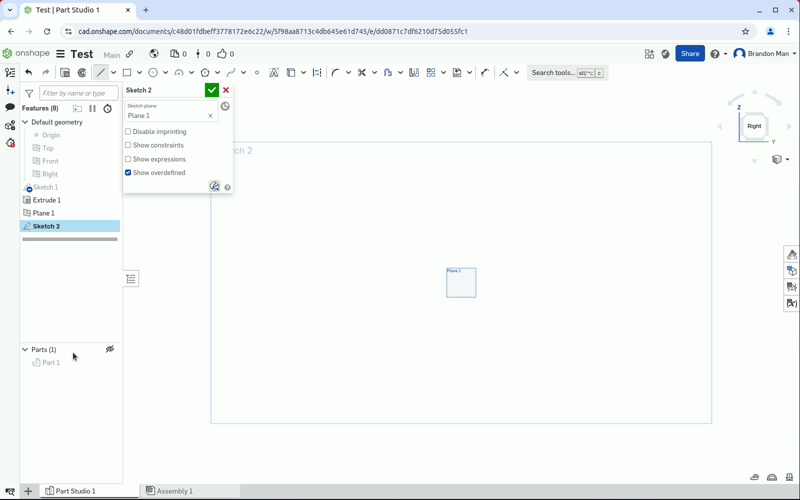
key_down(shift)
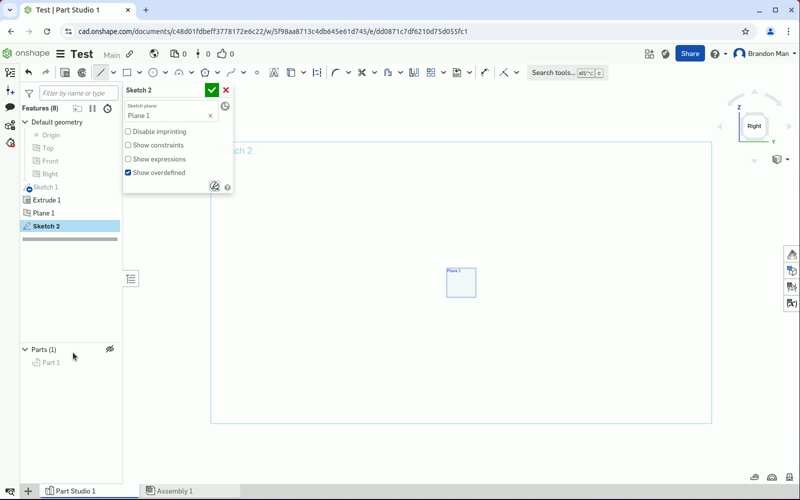
mouse_move(431, 282)
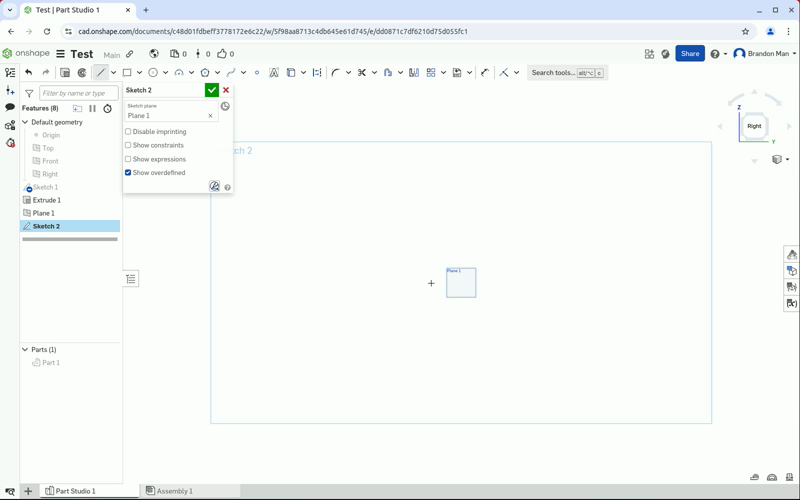
click(431, 282)
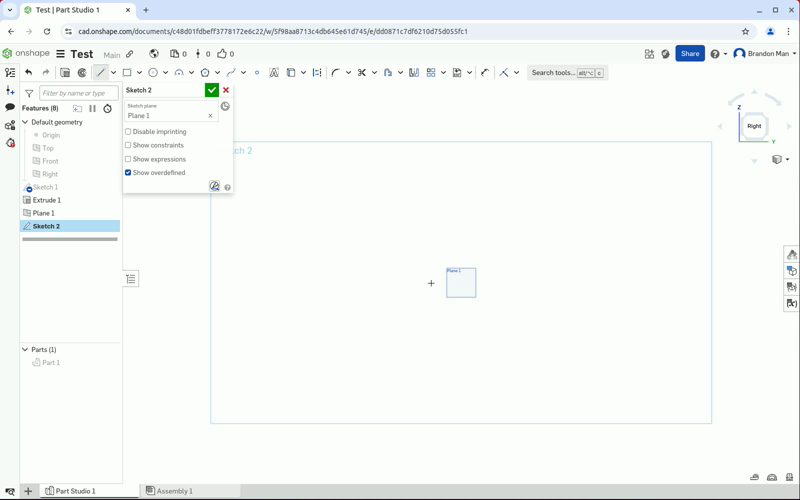
key_up(shift)
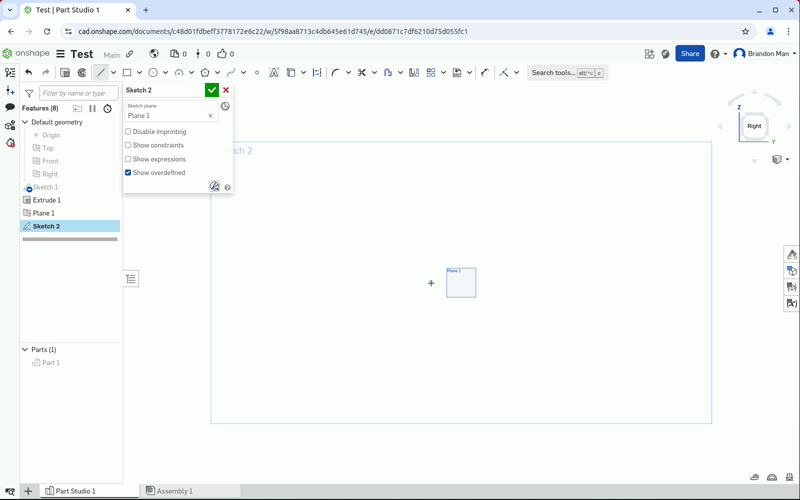
key_down(shift)
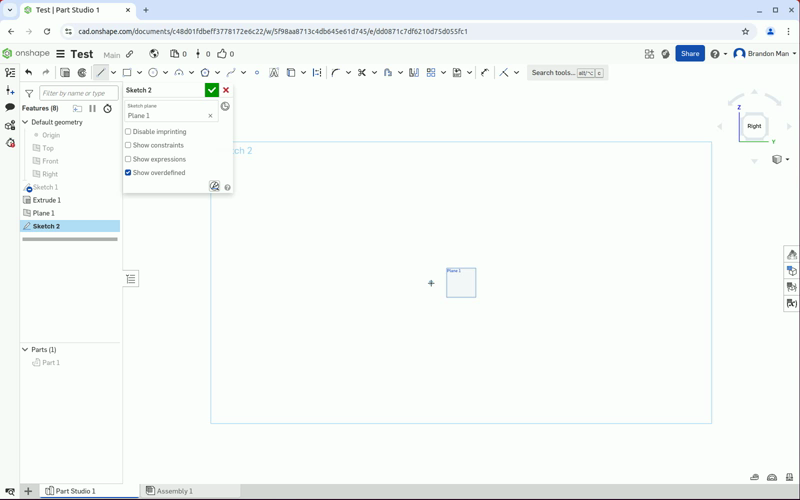
mouse_move(461, 282)
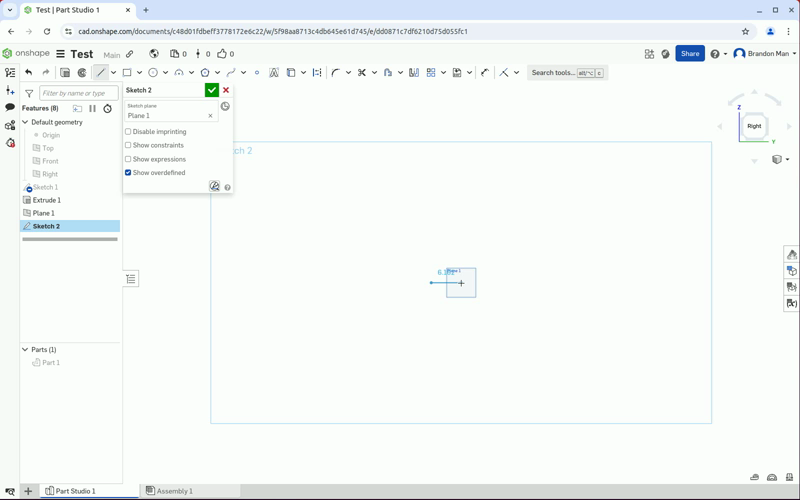
mouse_move(447, 282)
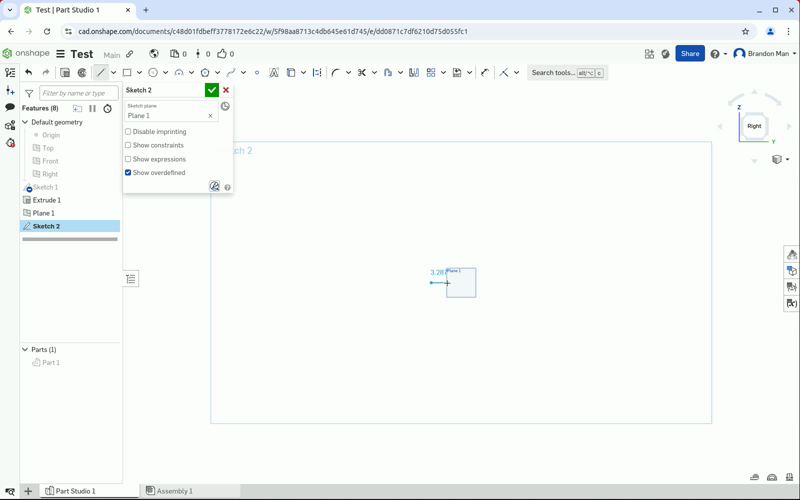
click(447, 282)
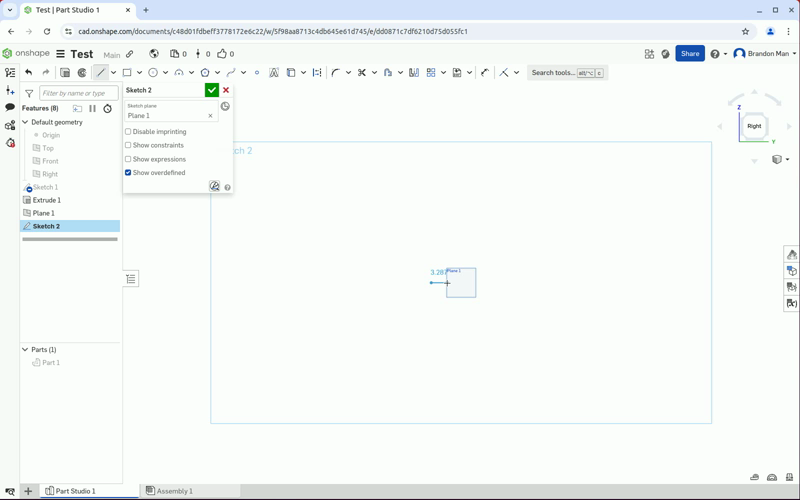
key_up(shift)
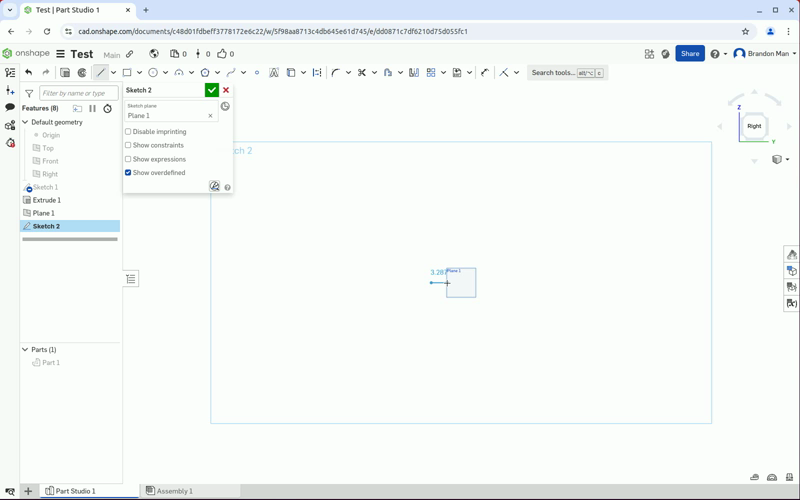
key(esc)
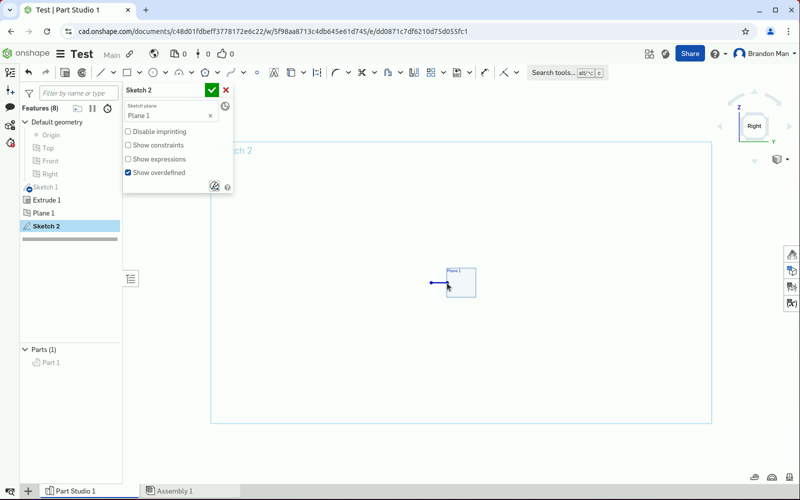
key(a)
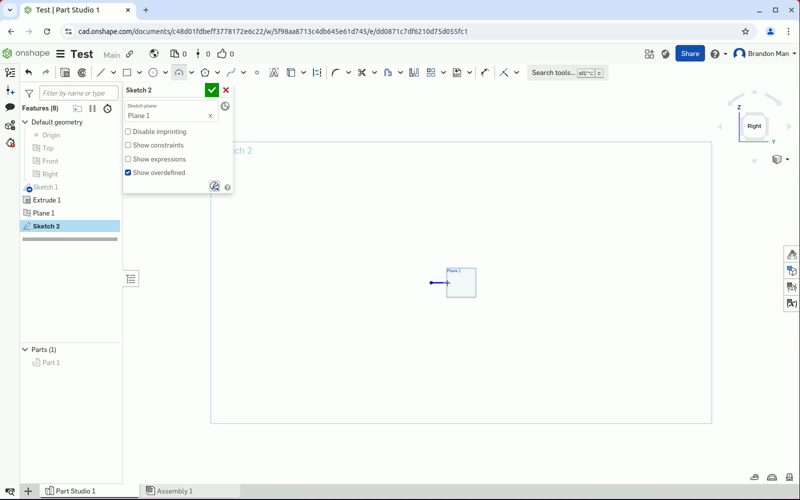
mouse_move(447, 282)
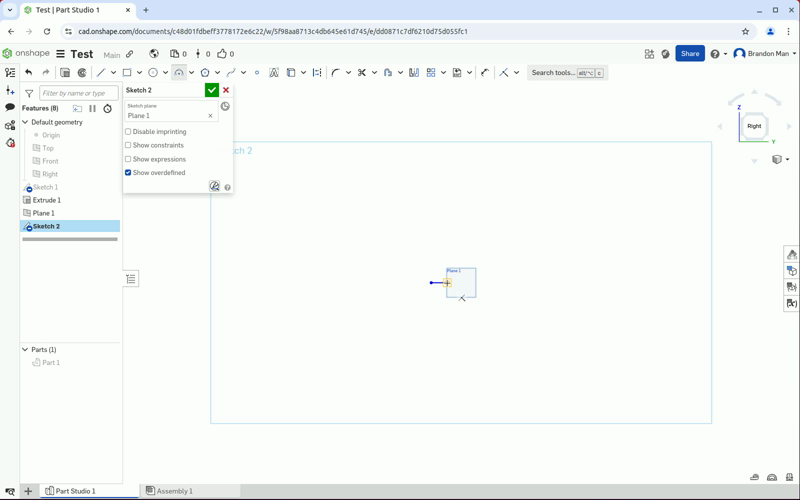
click(447, 282)
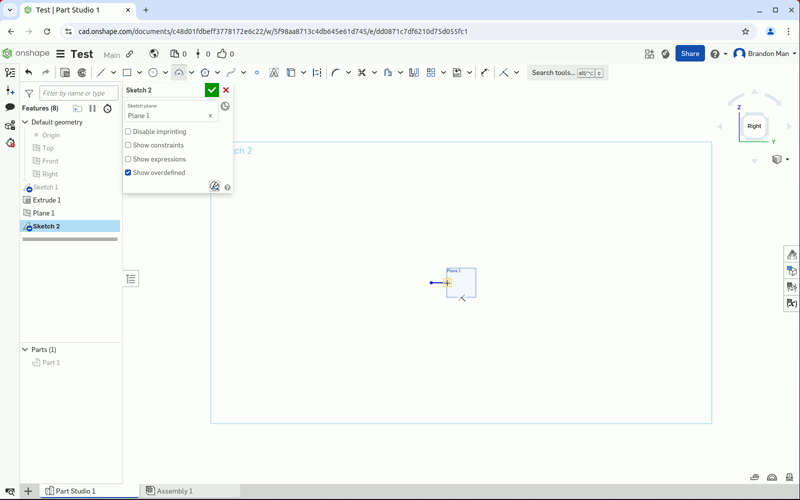
mouse_move(431, 282)
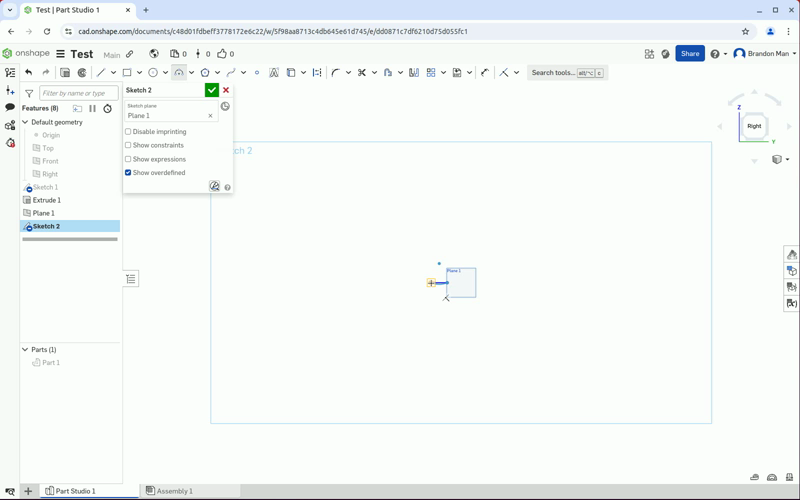
click(431, 282)
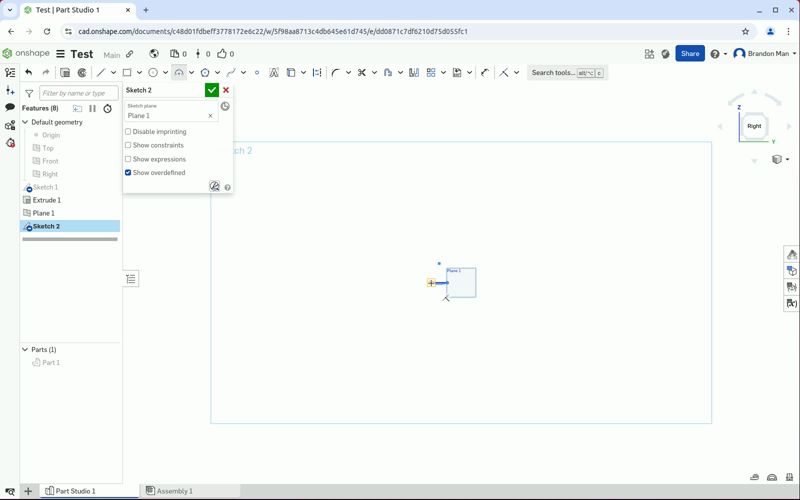
key_down(shift)
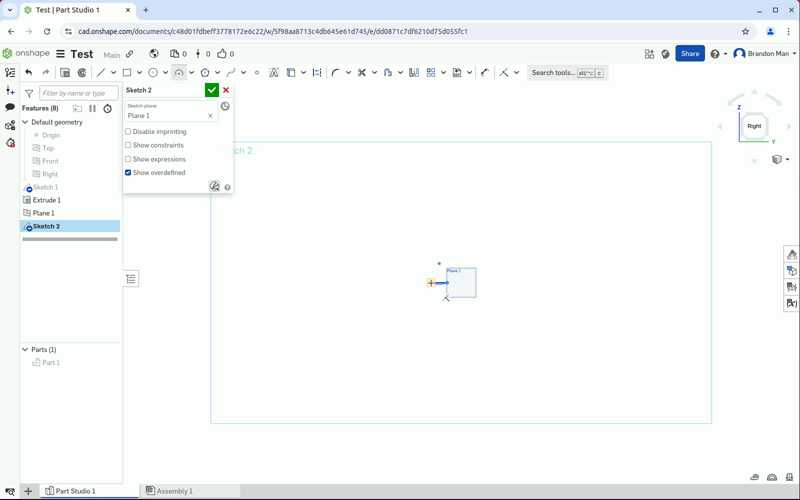
mouse_move(439, 255)
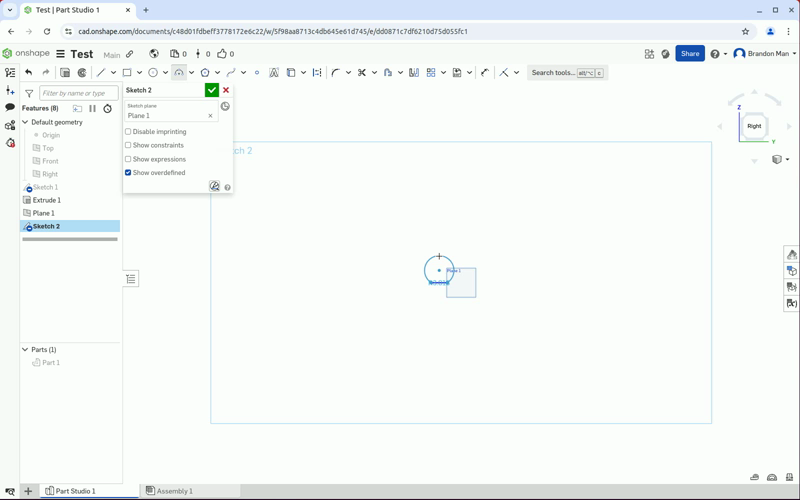
click(439, 255)
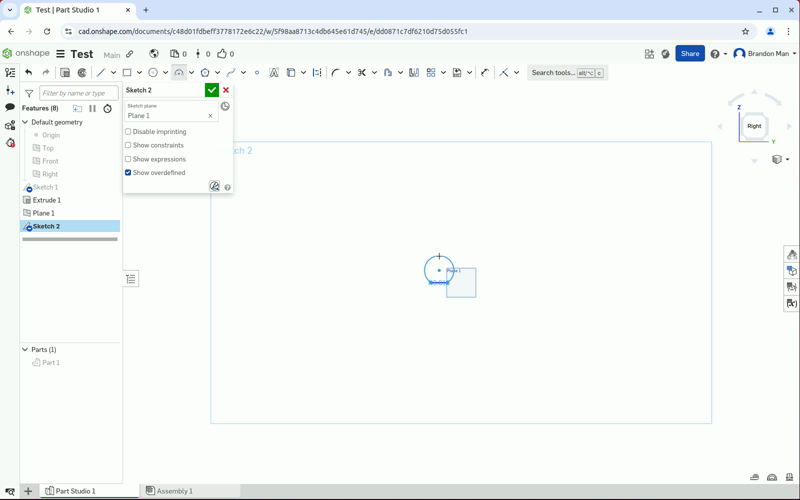
key_up(shift)
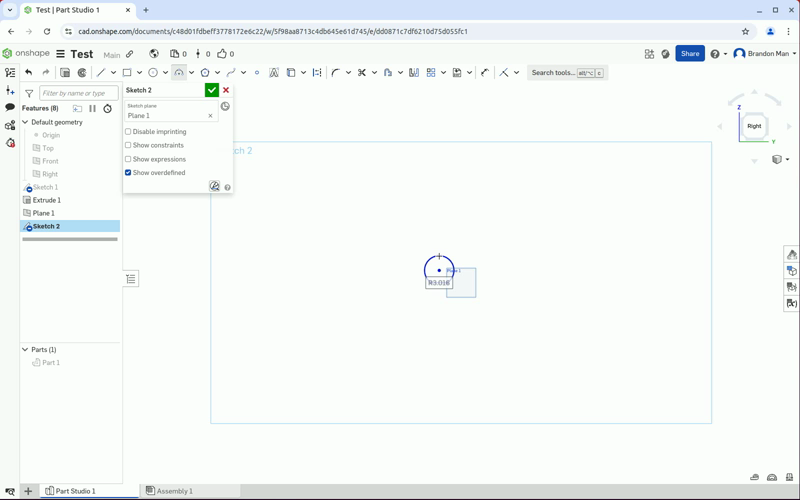
key(esc)
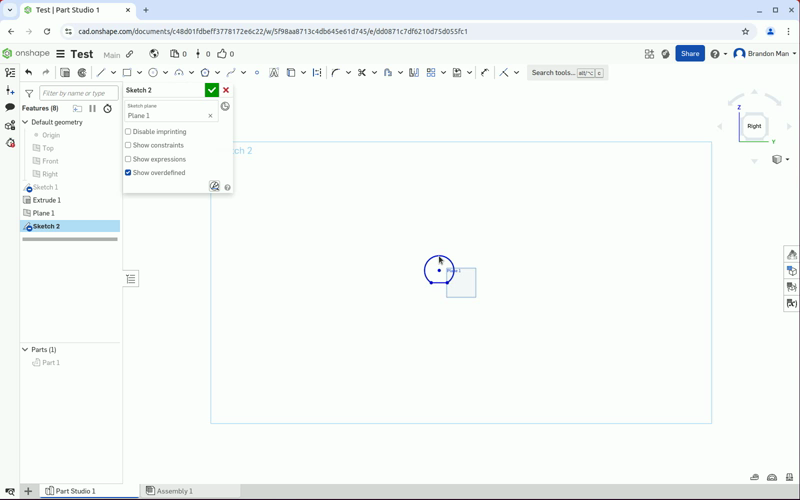
mouse_move(437, 270)
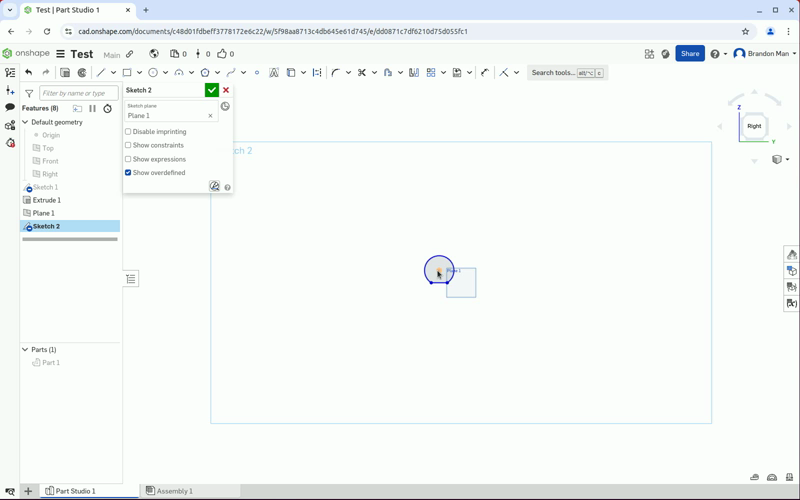
scroll(6)
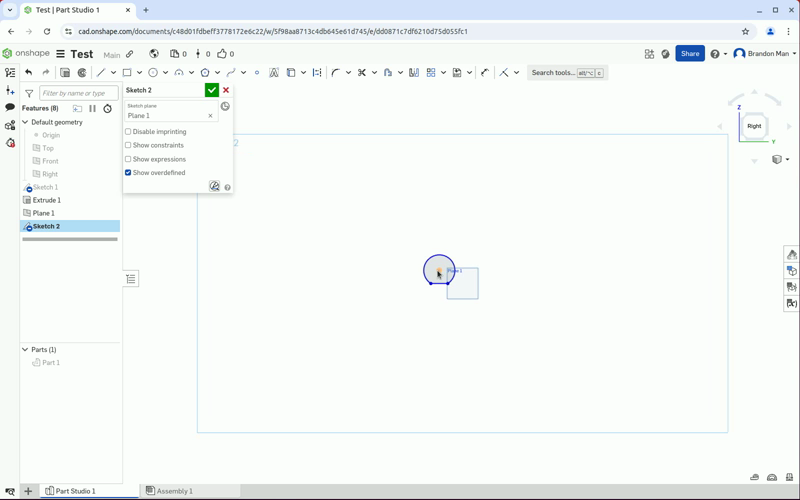
scroll(6)
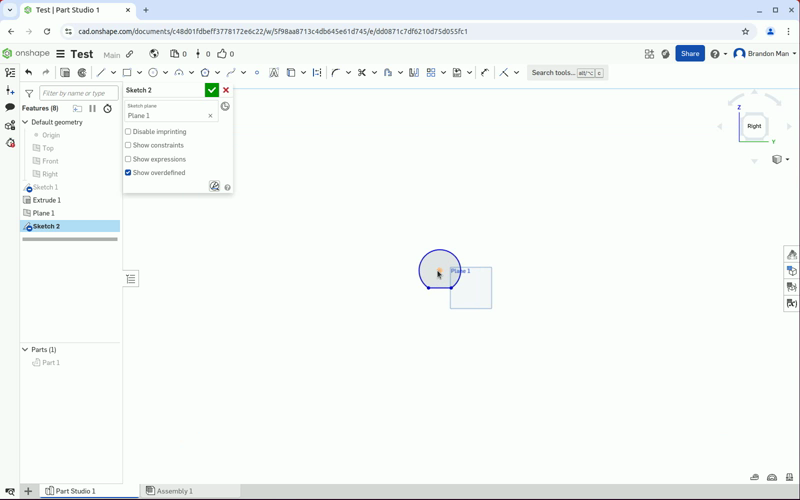
scroll(6)
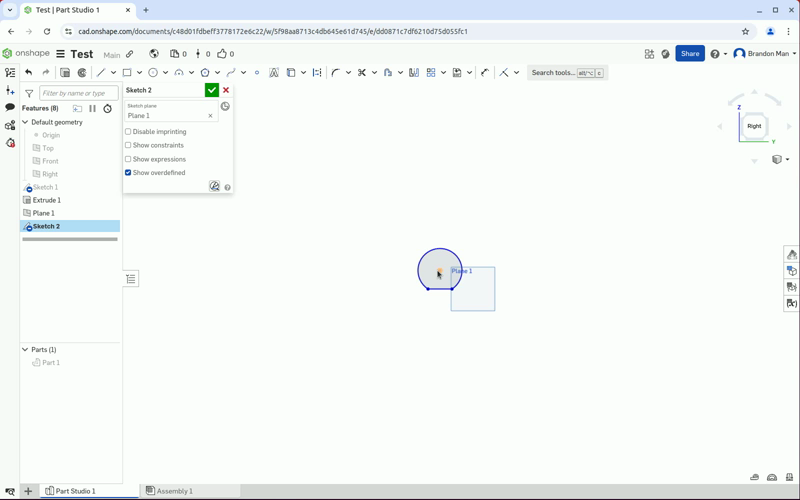
scroll(6)
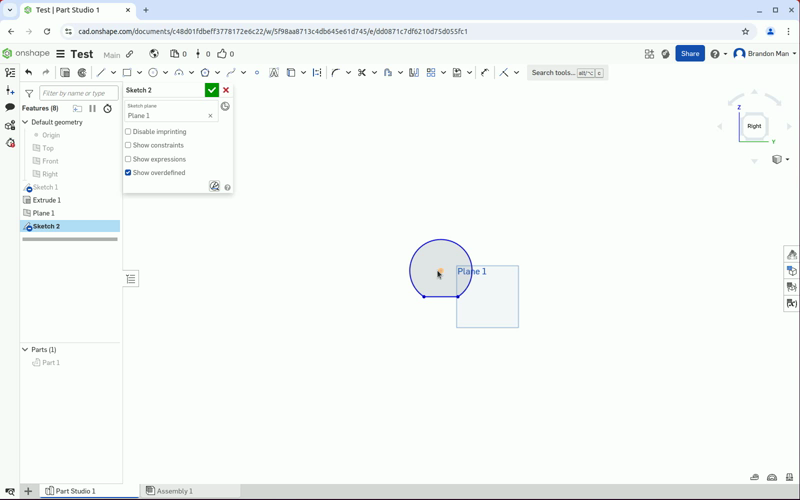
scroll(6)
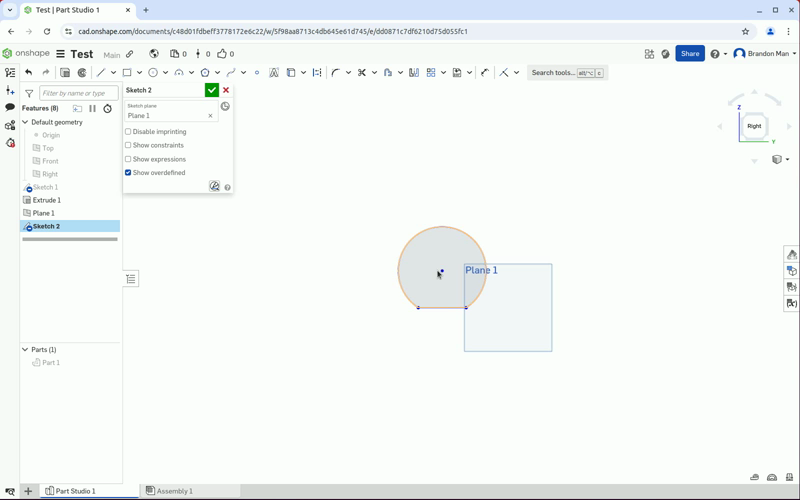
scroll(6)
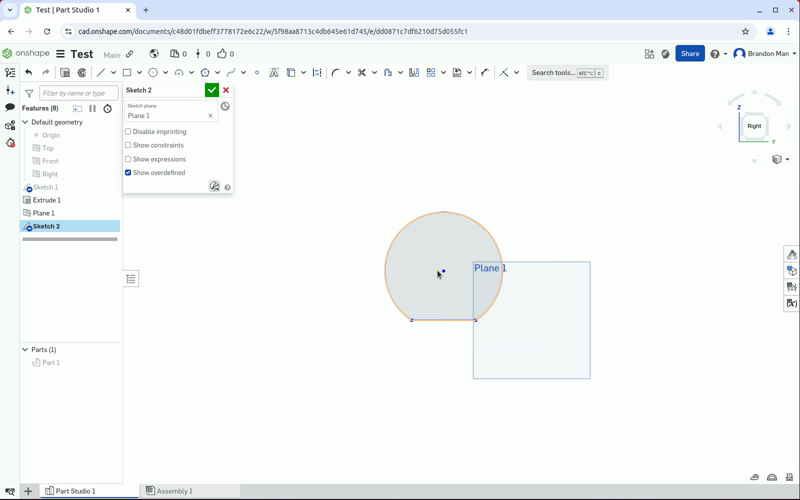
scroll(6)
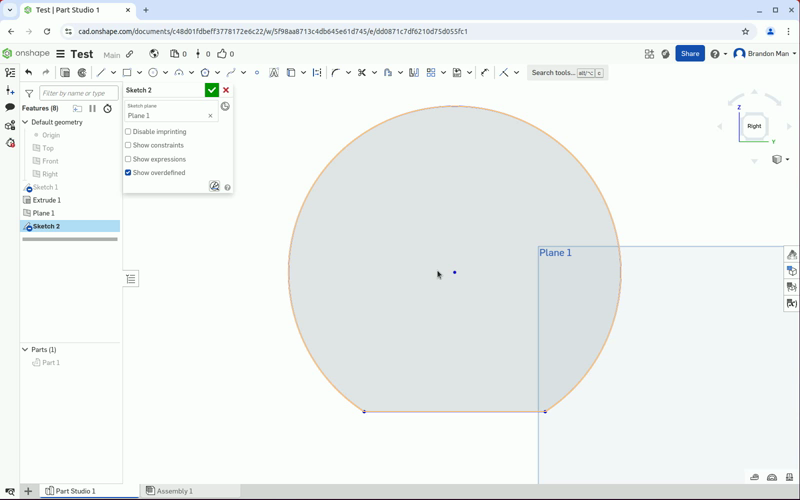
click(437, 270)
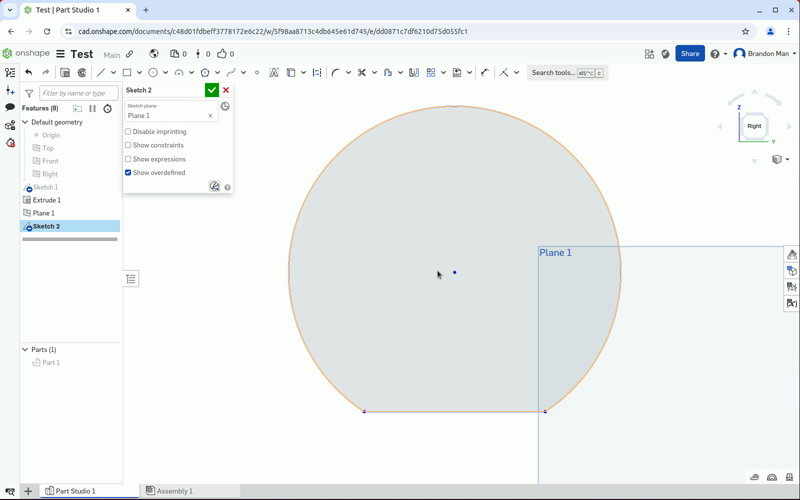
scroll(-6)
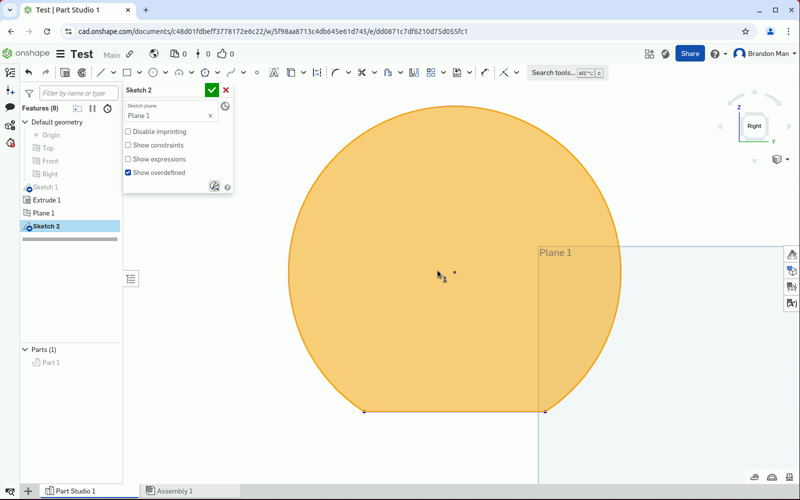
scroll(-6)
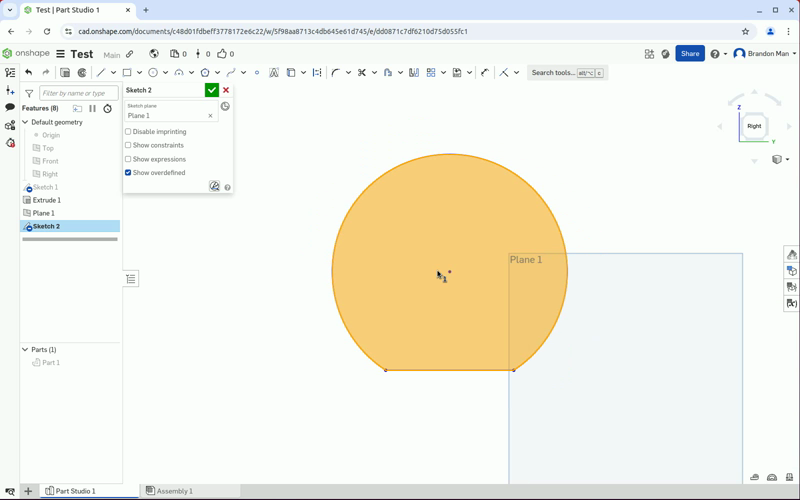
scroll(-6)
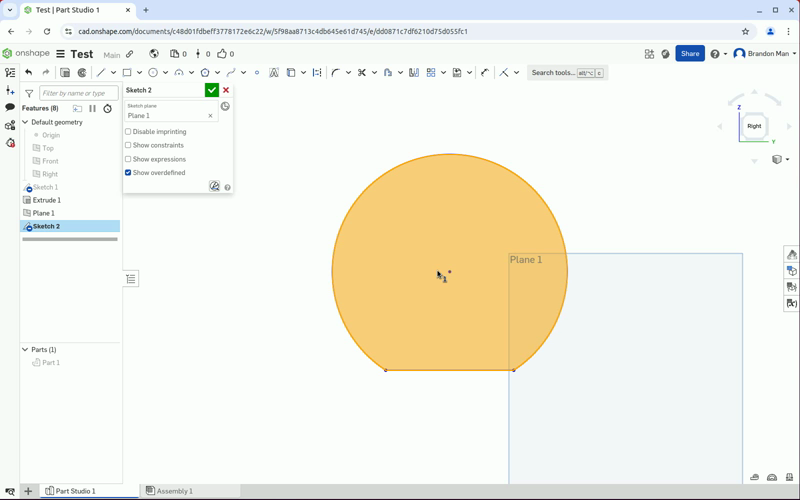
scroll(-6)
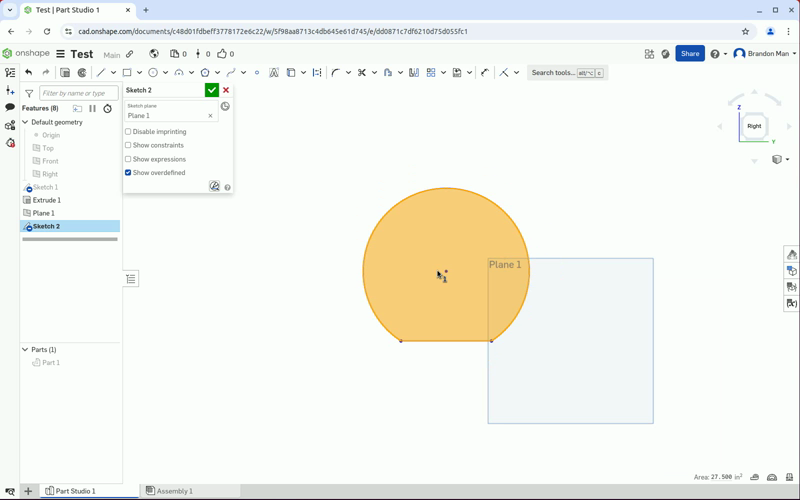
scroll(-6)
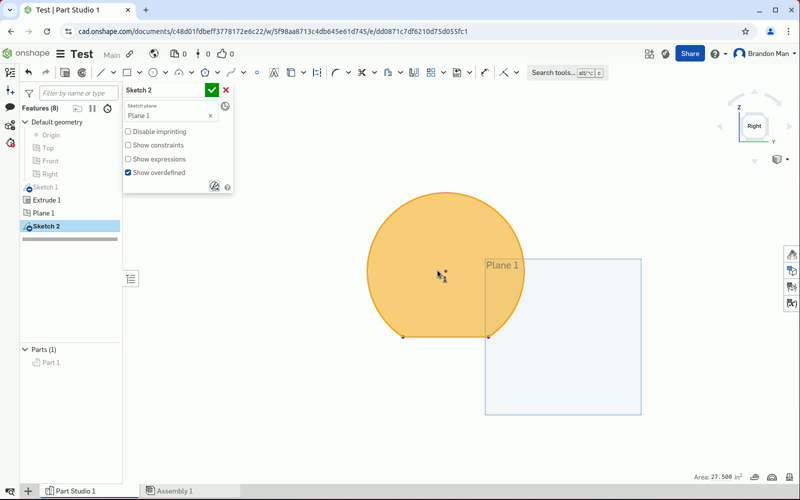
scroll(-6)
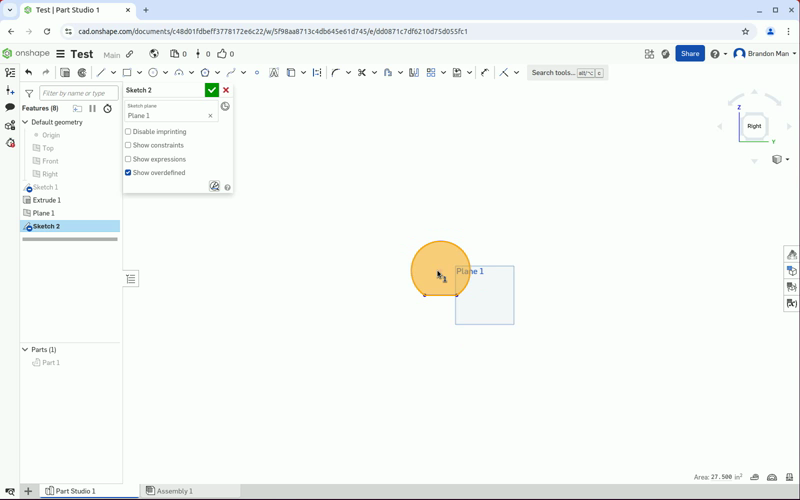
scroll(-6)
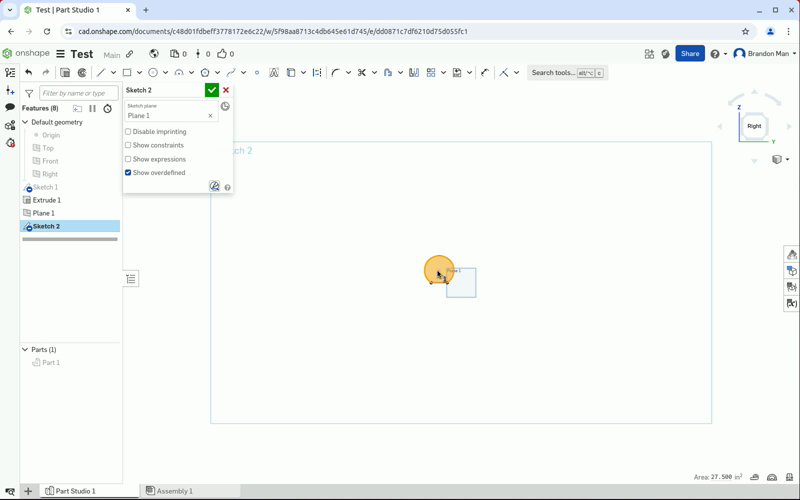
mouse_move(73, 352)
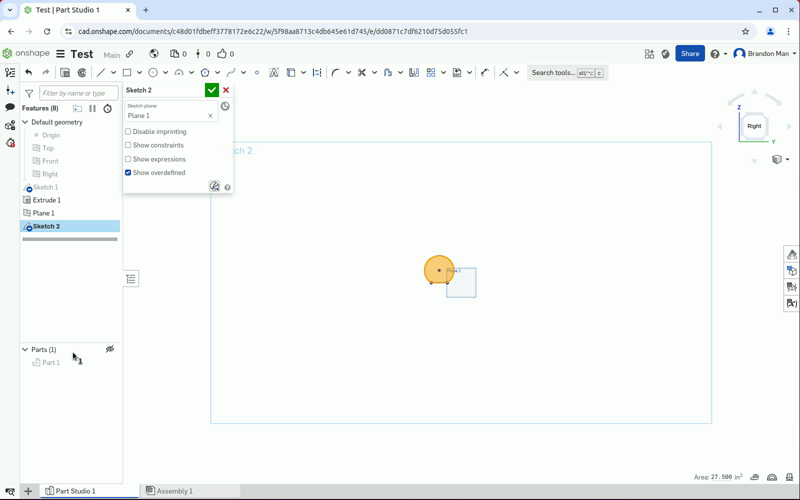
key(shift+y)
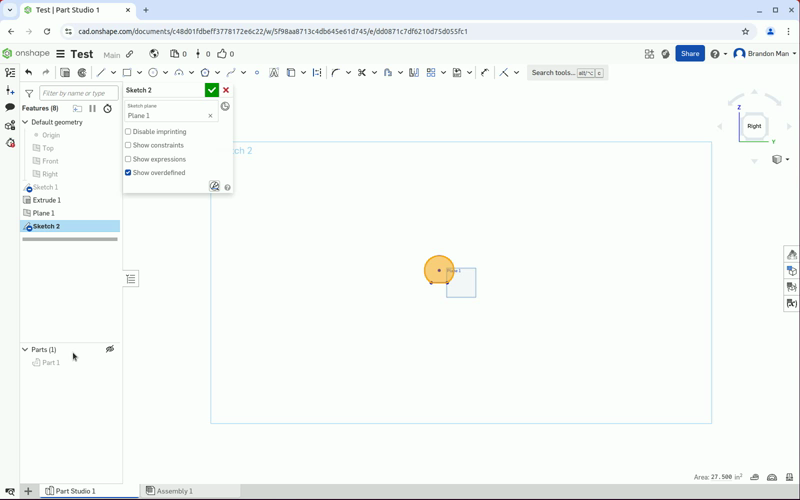
key(shift+e)
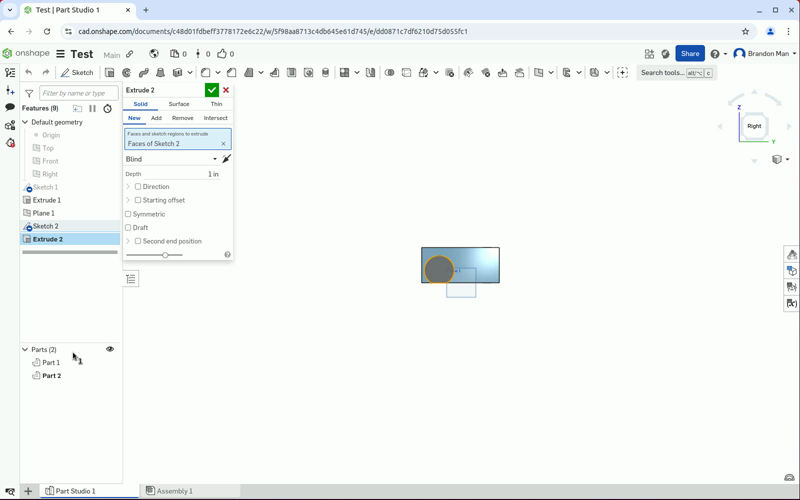
mouse_move(143, 106)
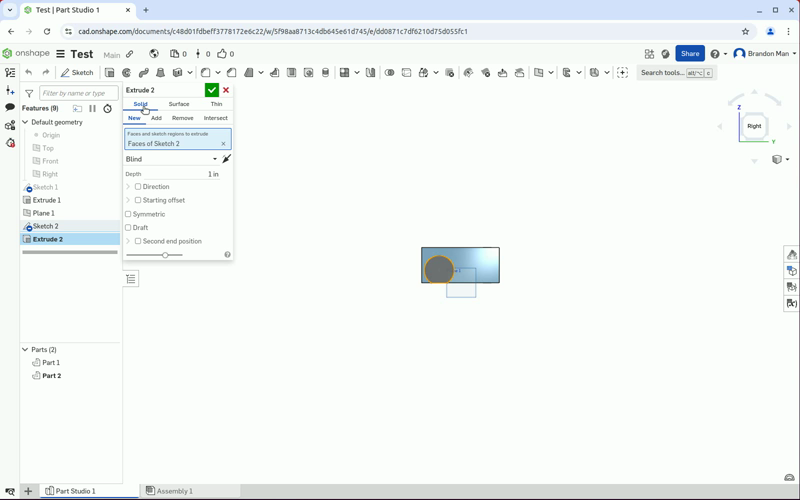
click(143, 106)
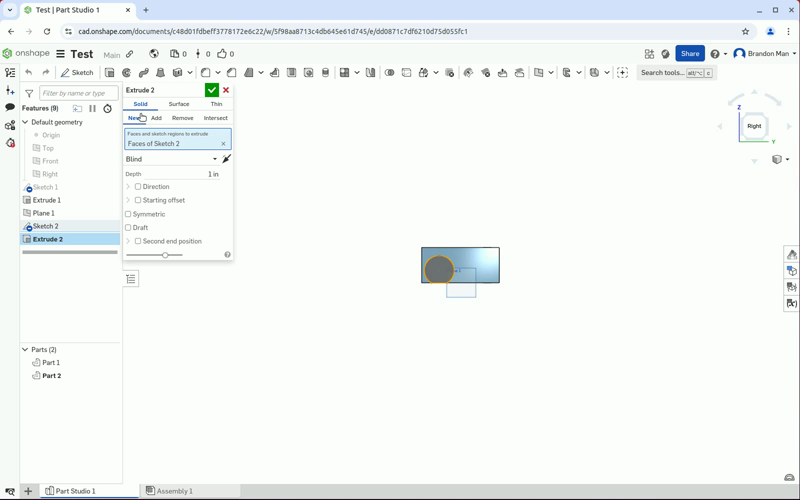
mouse_move(137, 120)
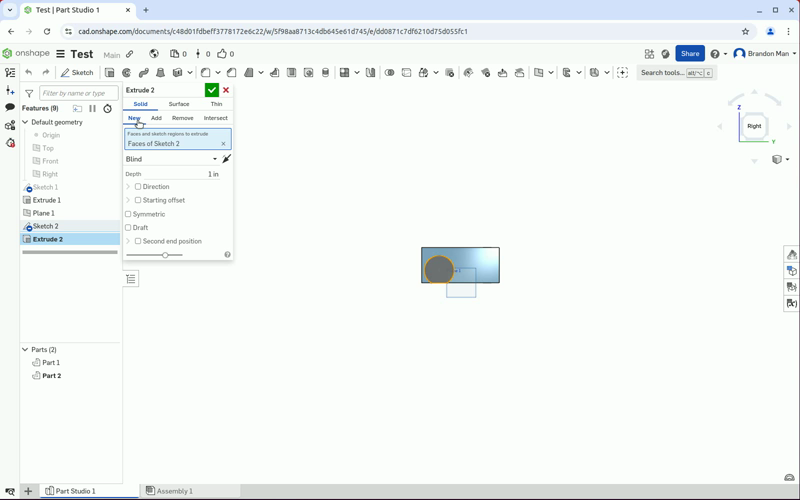
click(137, 120)
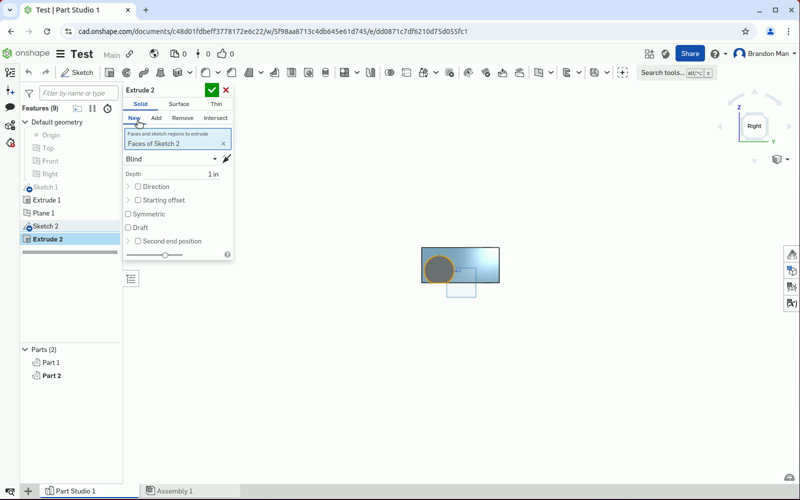
key(tab, 4)
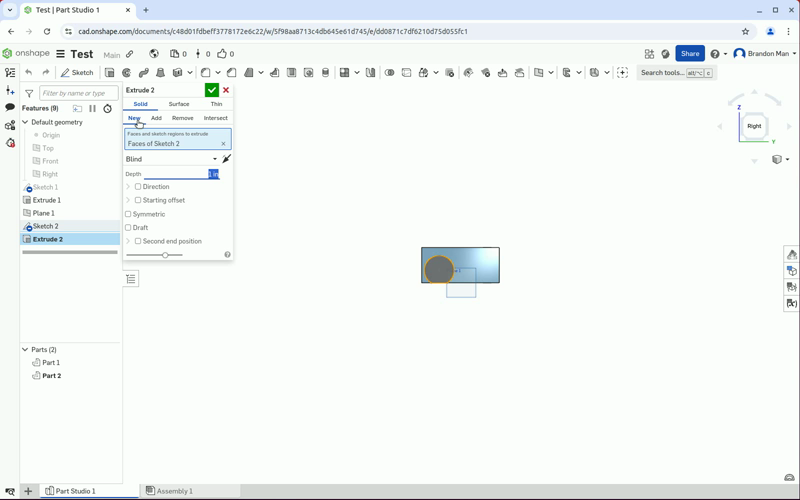
text(19.016)
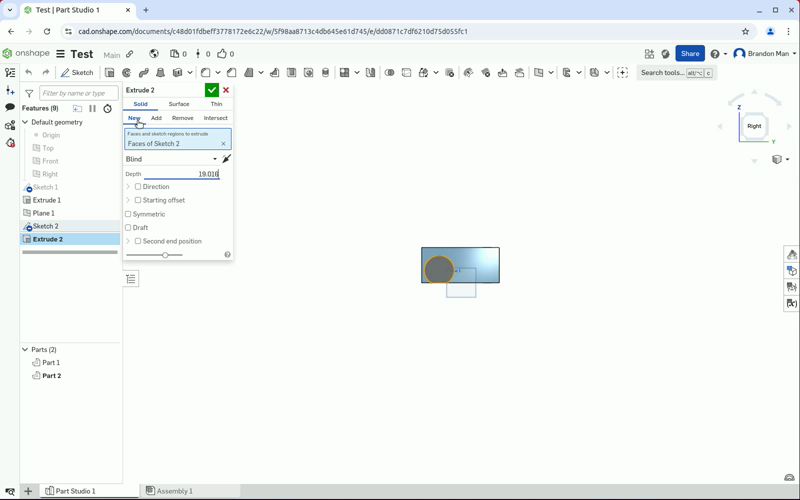
key(enter)
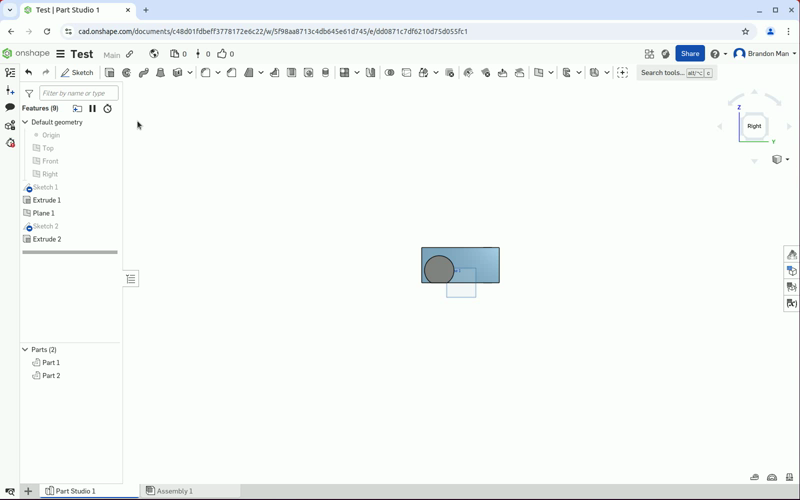
key(shift+h)
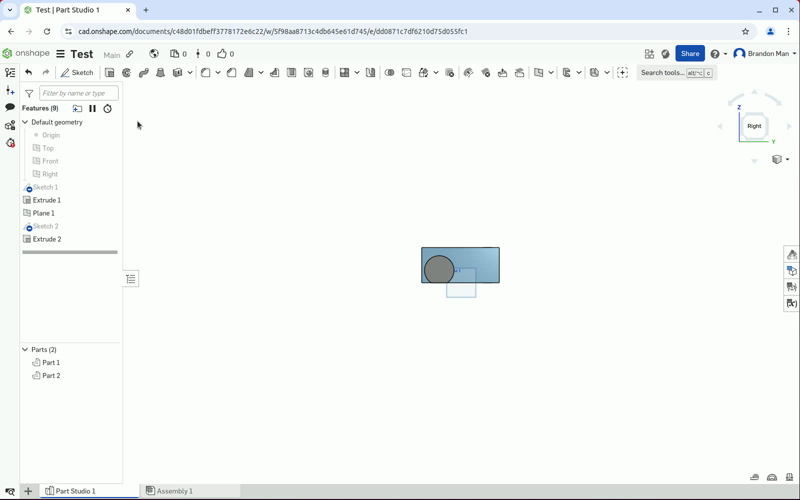
key(shift+h)
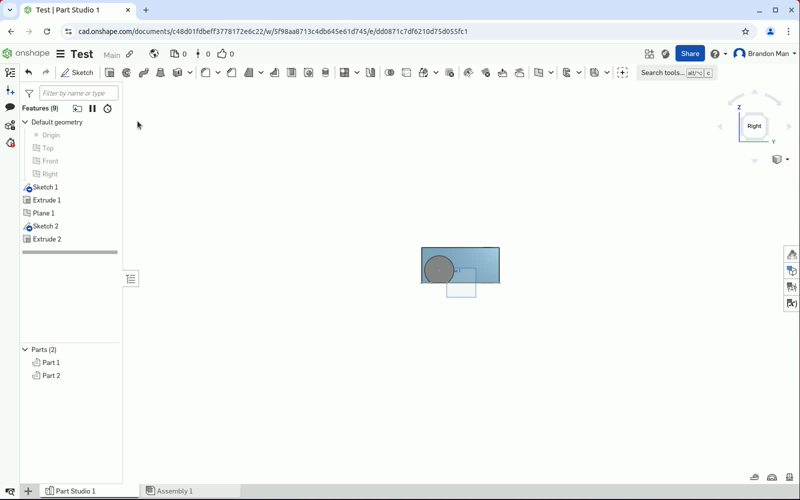
key(shift+7)
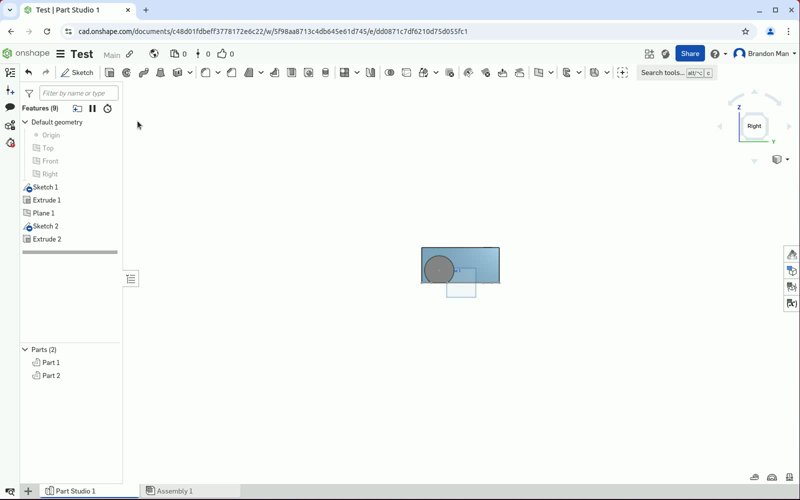
key(right, 2)
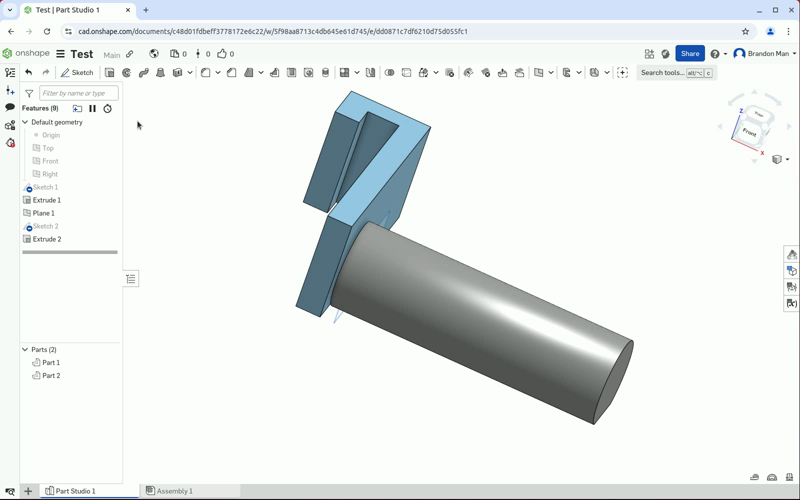
key(down, 2)
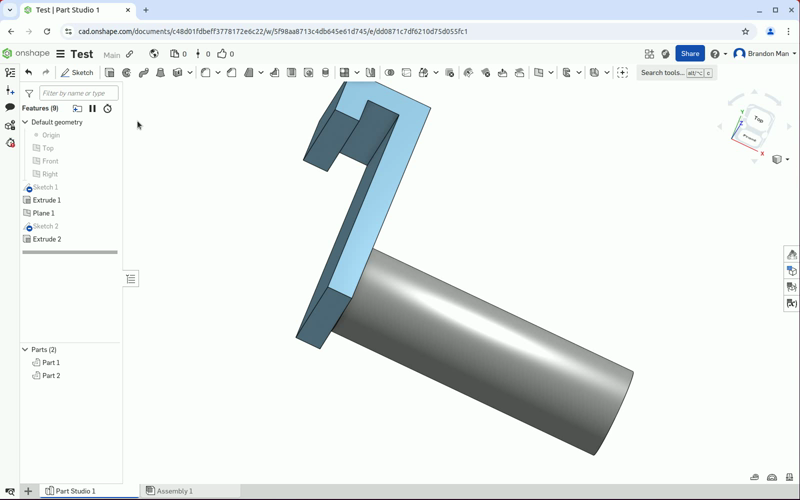
key(up, 2)
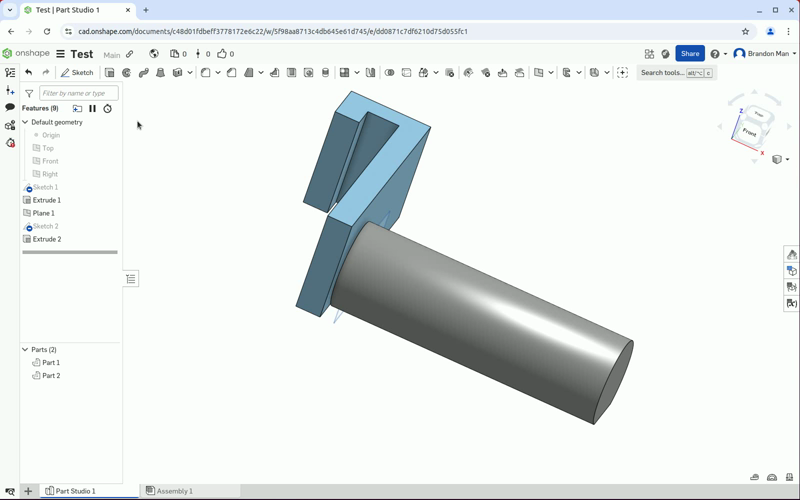
key(left, 2)
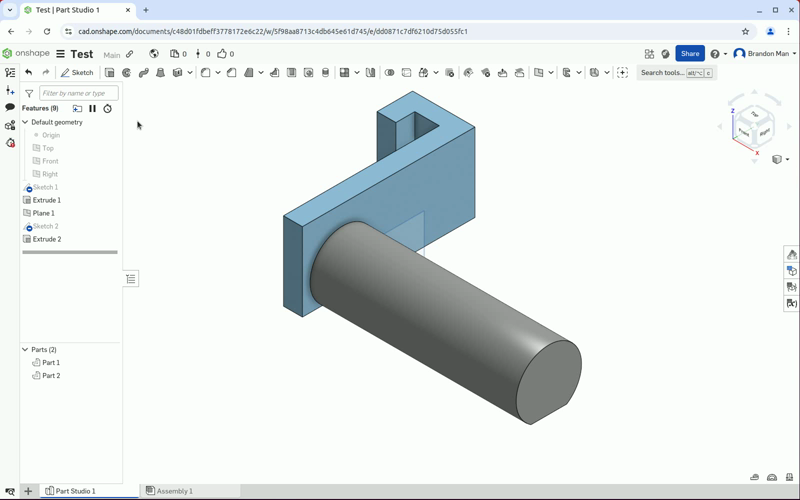
mouse_move(73, 189)
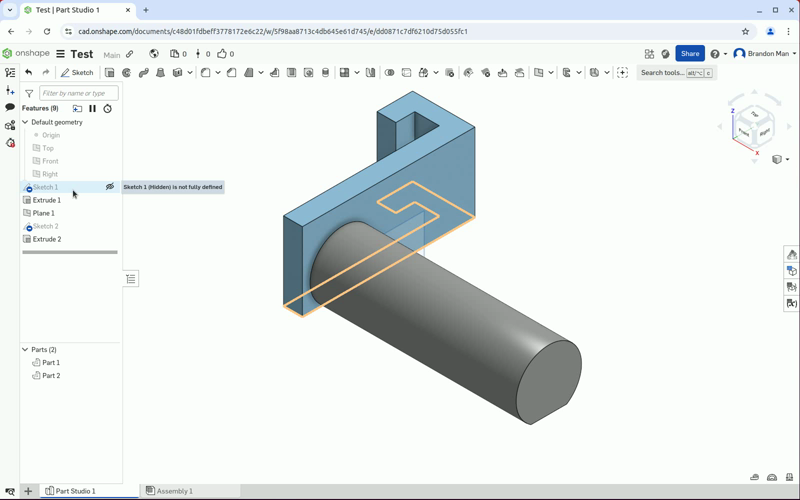
click(73, 189)